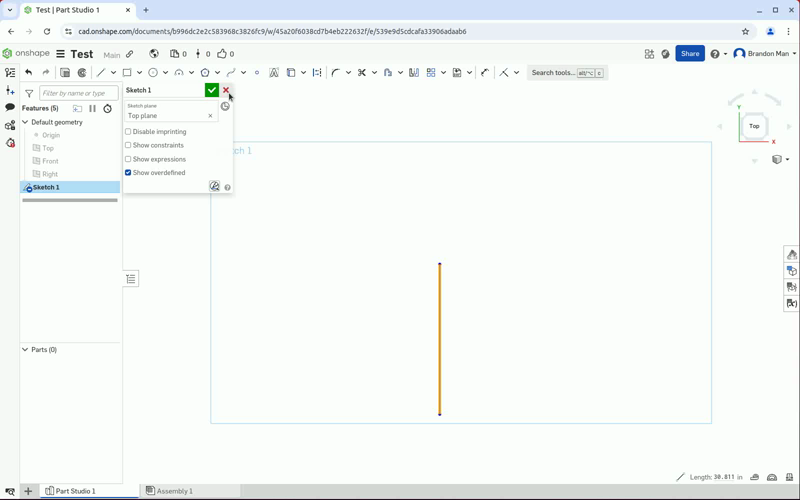
key(shift+h)
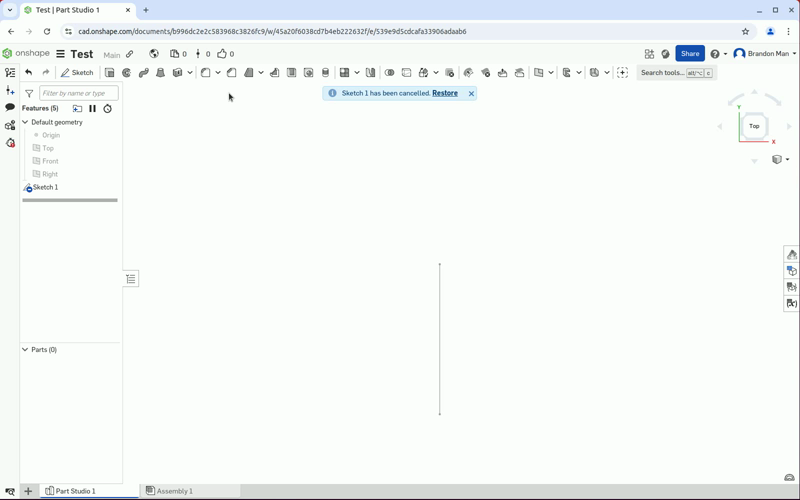
mouse_move(73, 352)
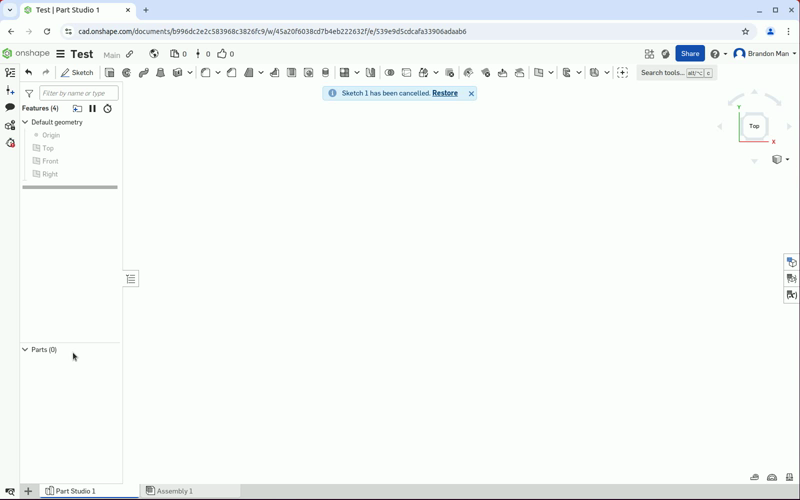
key(y)
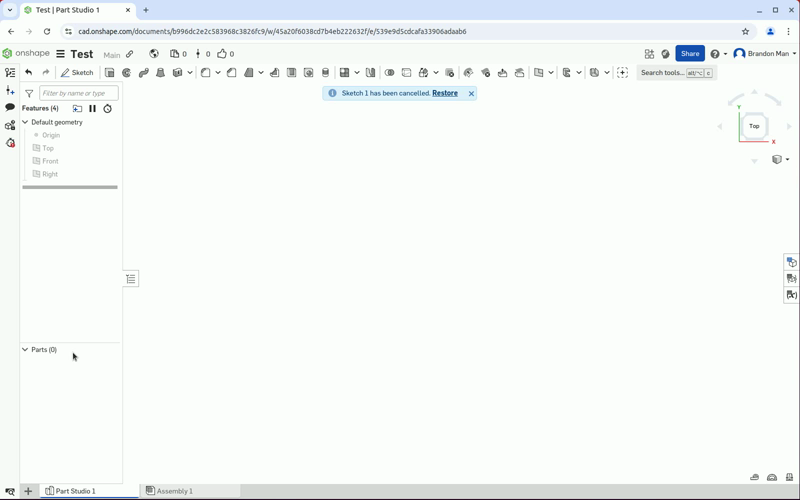
key(shift+p)
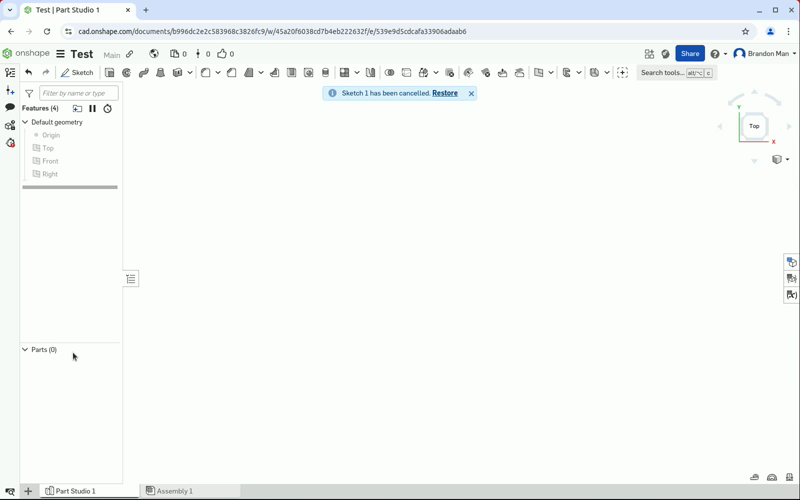
key(space)
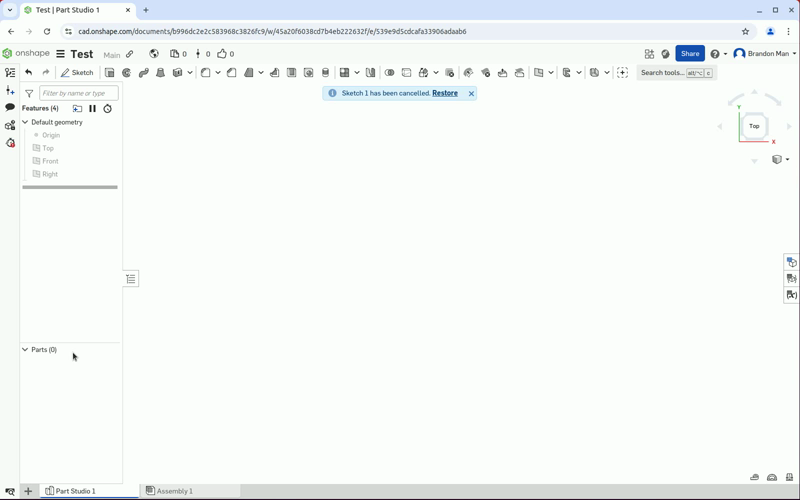
key_down(shift)
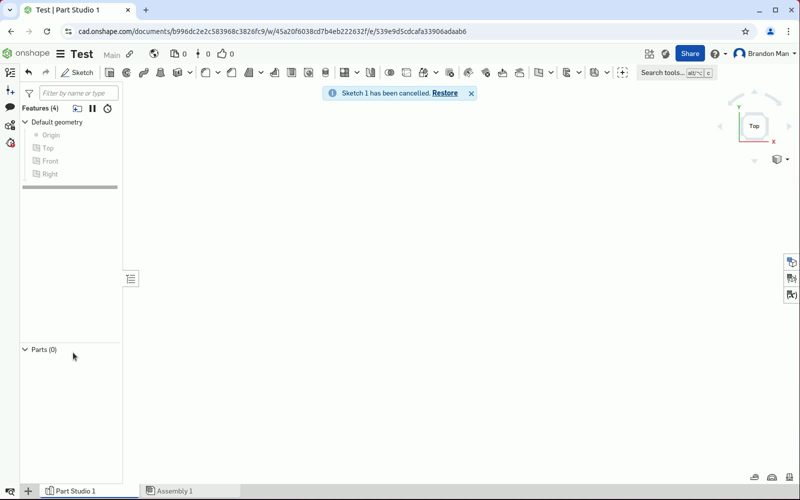
key(up)
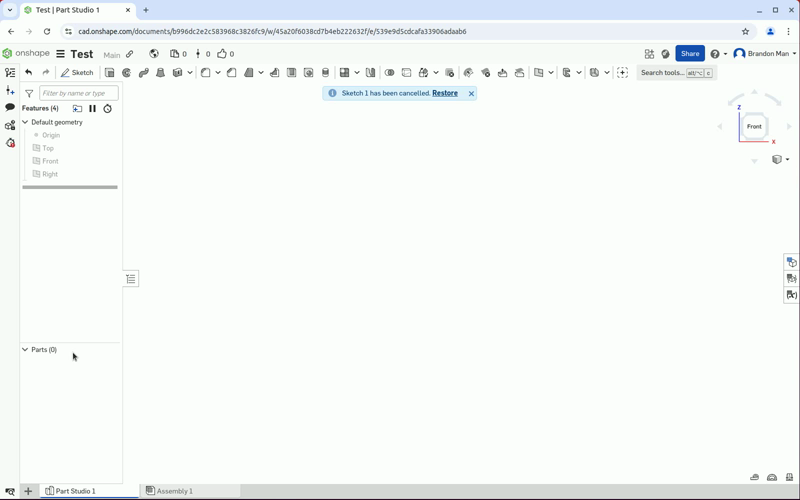
key_up(shift)
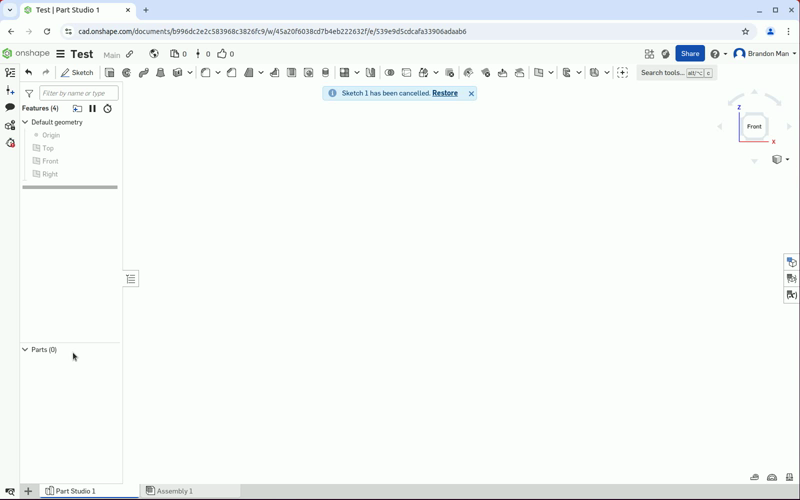
mouse_move(73, 352)
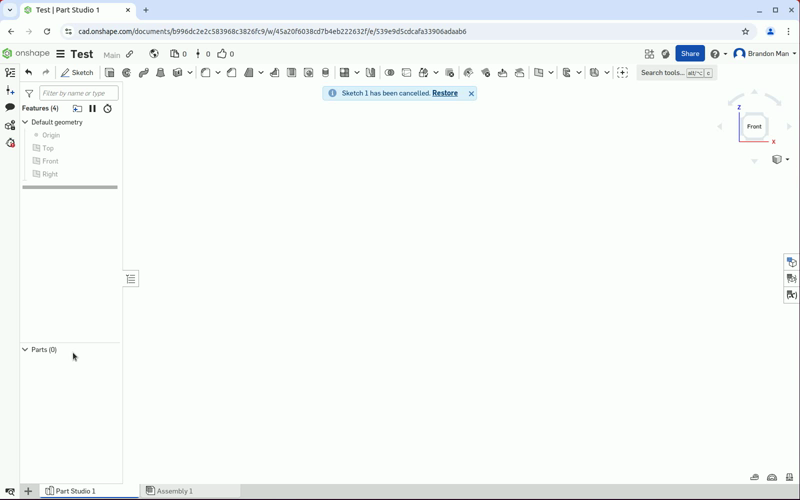
key(shift+y)
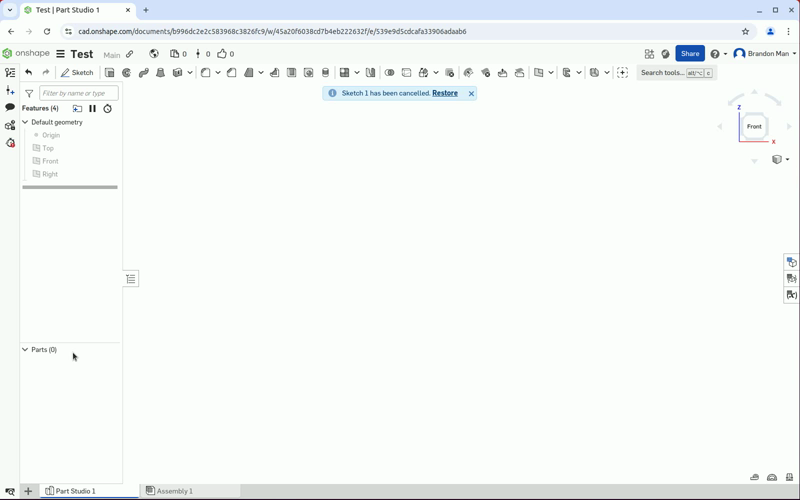
key(shift+s)
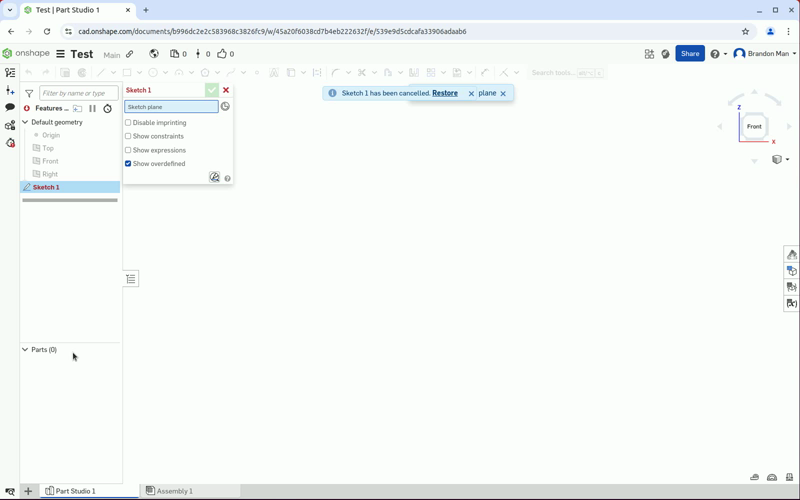
mouse_move(73, 163)
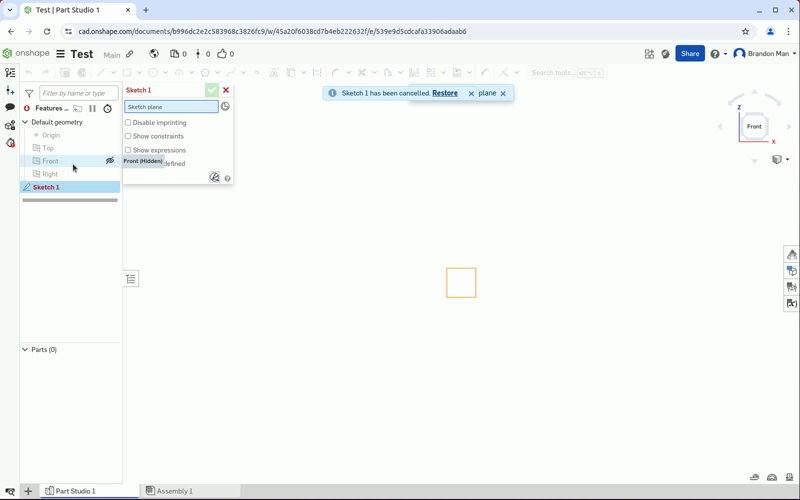
click(73, 163)
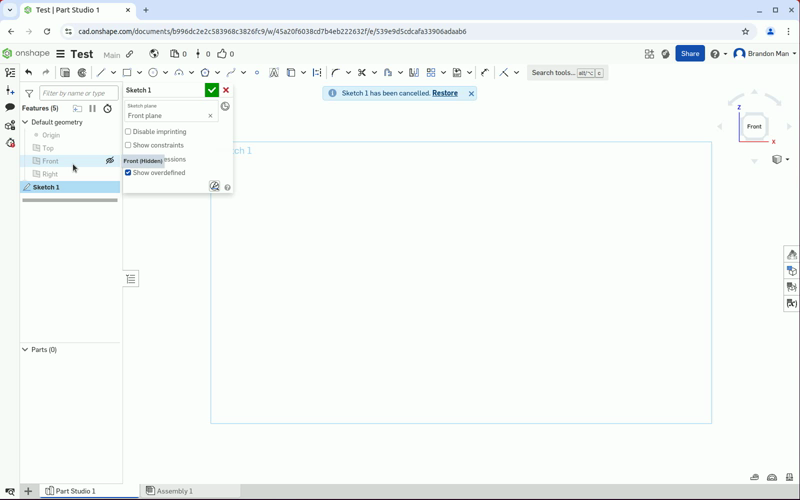
mouse_move(73, 352)
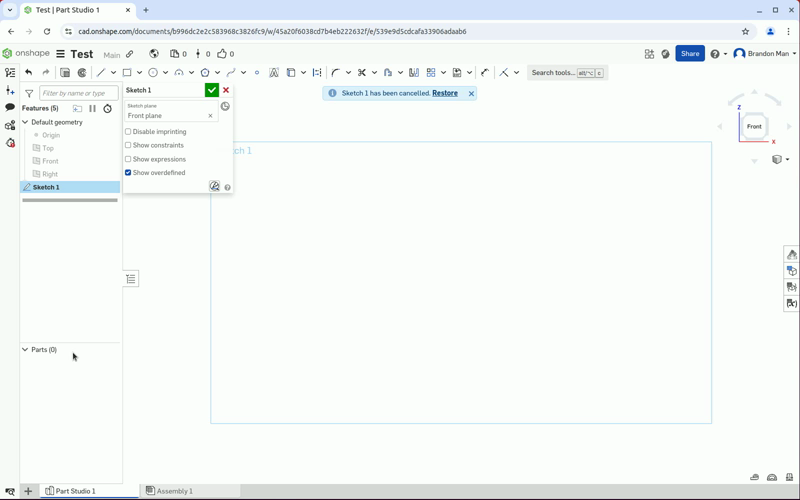
key(y)
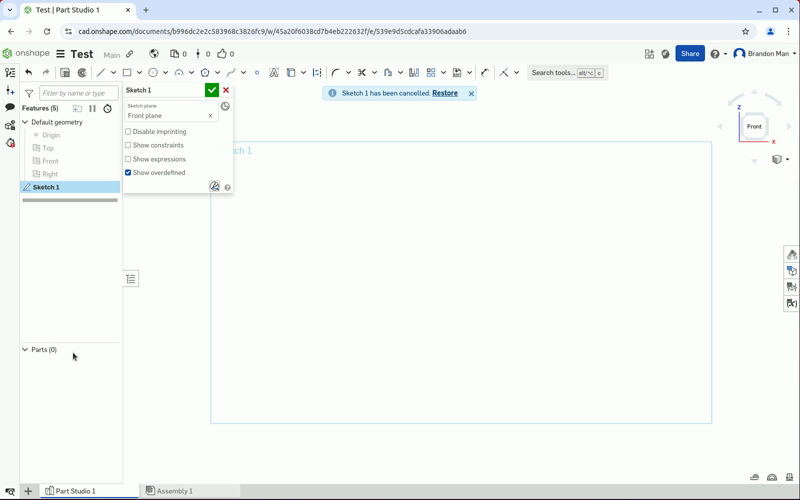
key(l)
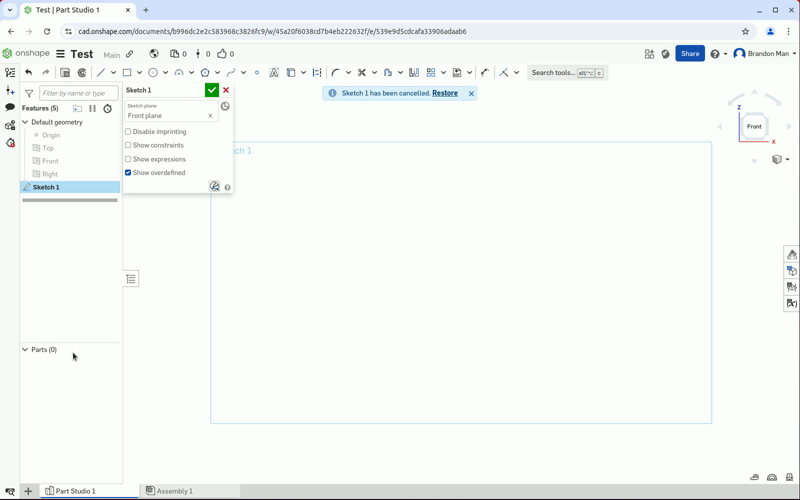
key_down(shift)
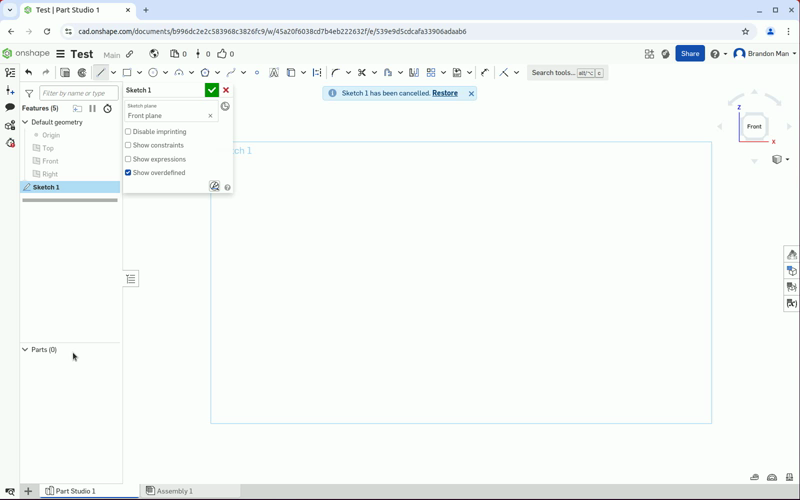
mouse_move(366, 240)
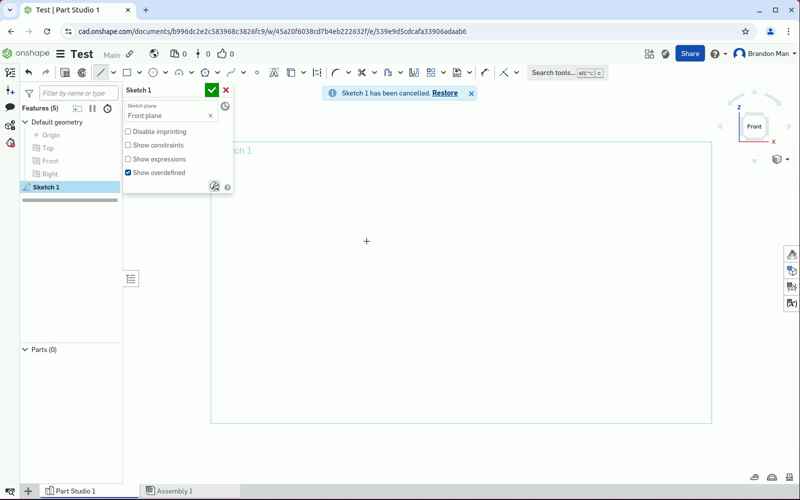
click(366, 240)
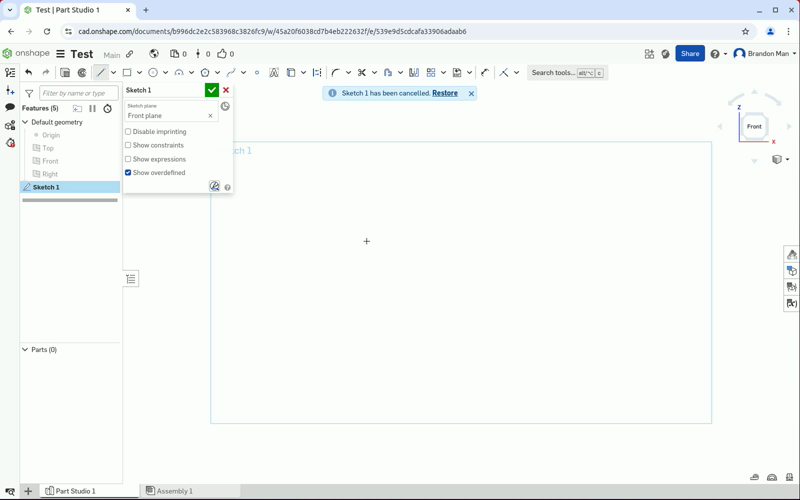
key_up(shift)
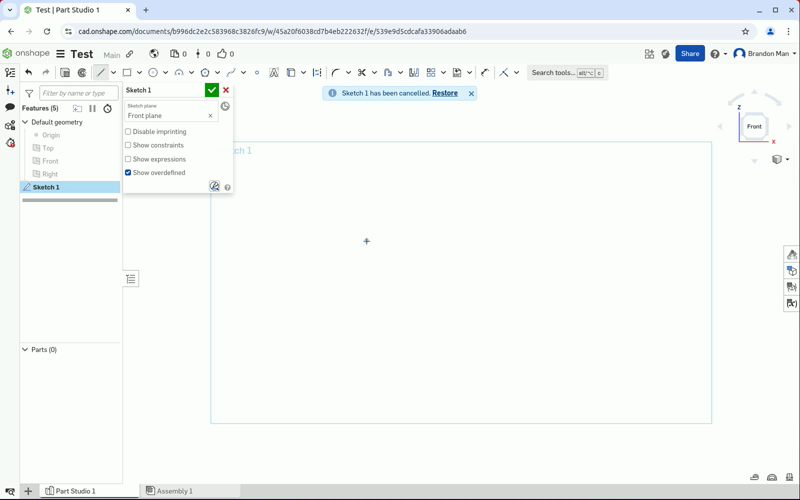
key_down(shift)
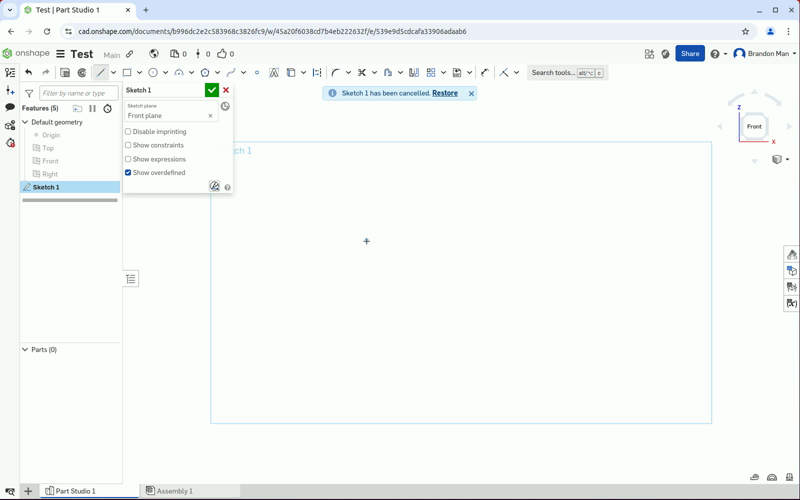
mouse_move(461, 283)
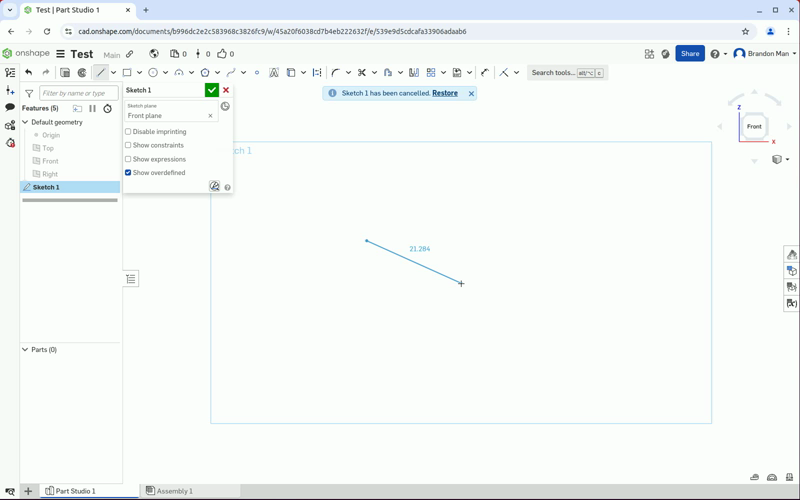
click(461, 283)
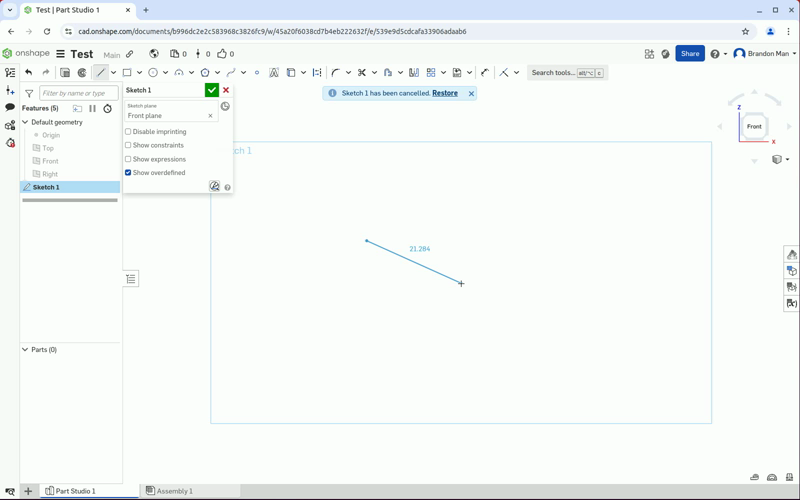
key_up(shift)
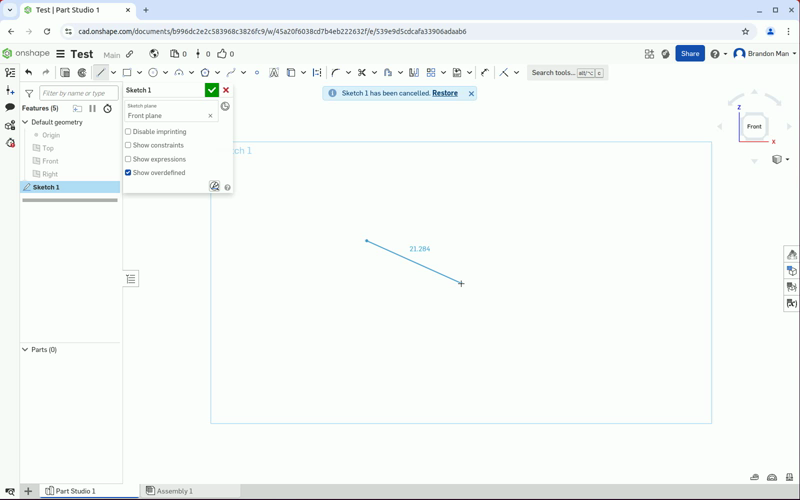
key_down(shift)
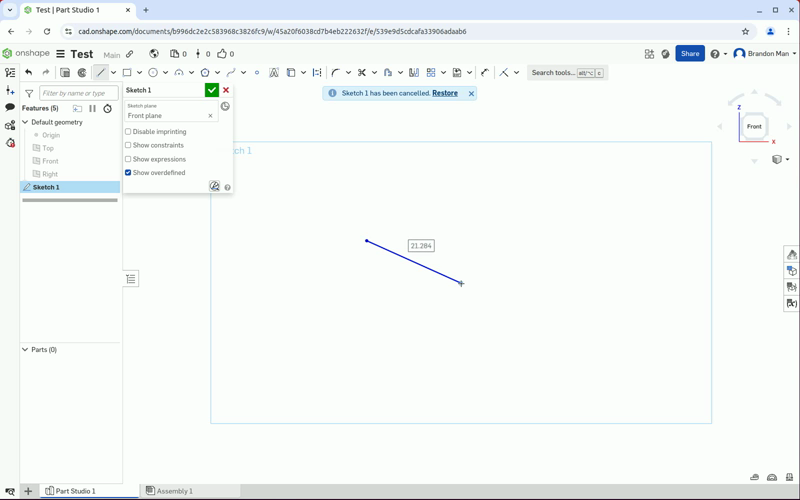
mouse_move(382, 170)
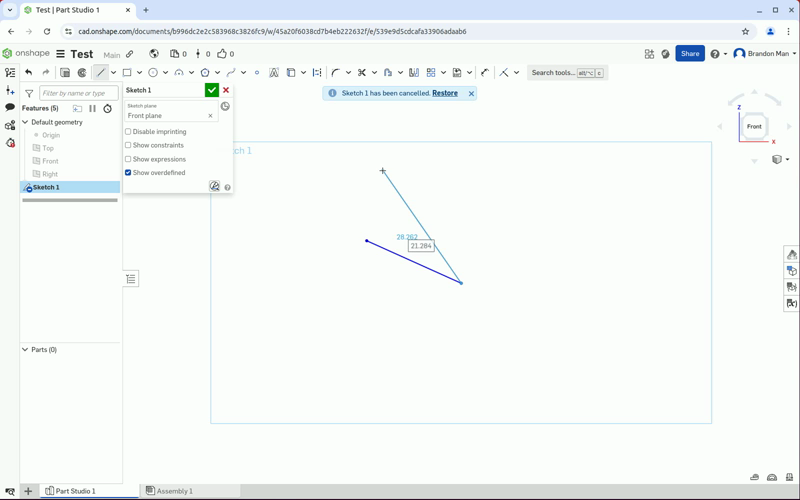
click(382, 170)
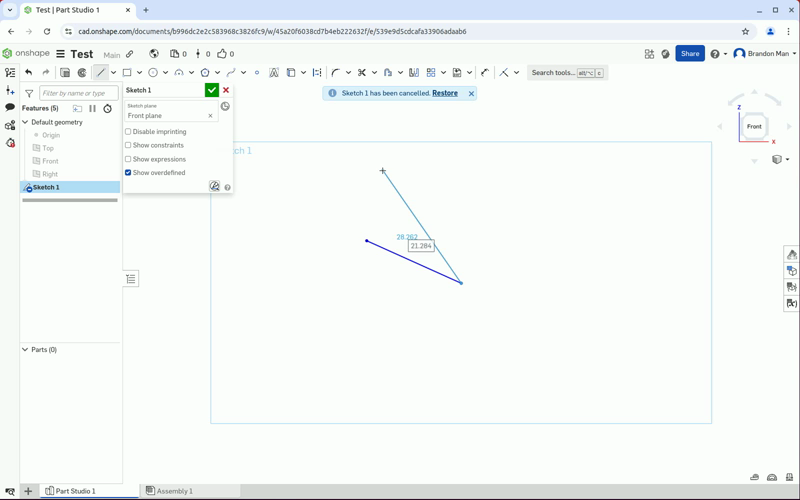
key_up(shift)
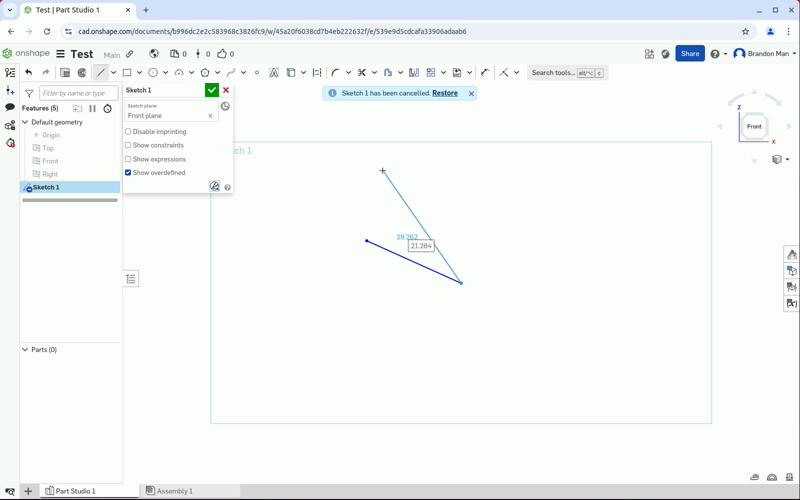
key_down(shift)
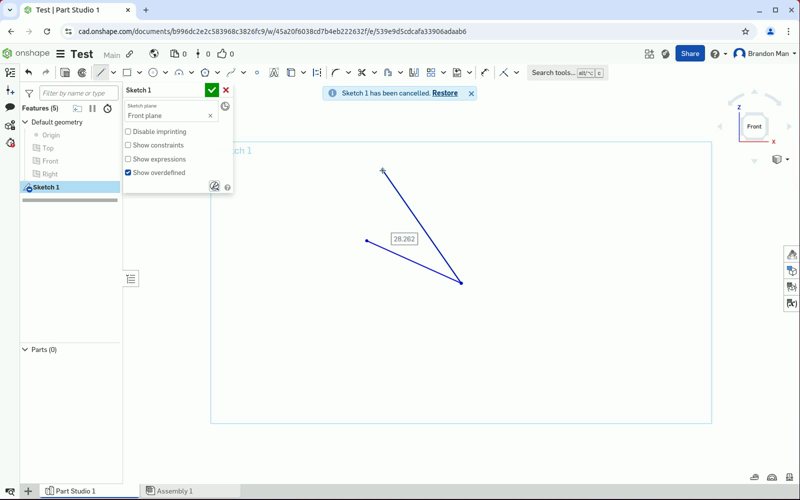
mouse_move(366, 240)
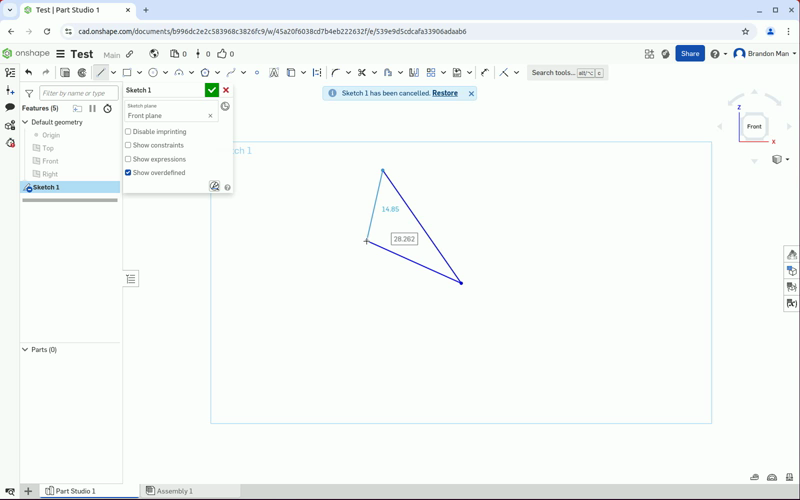
key_up(shift)
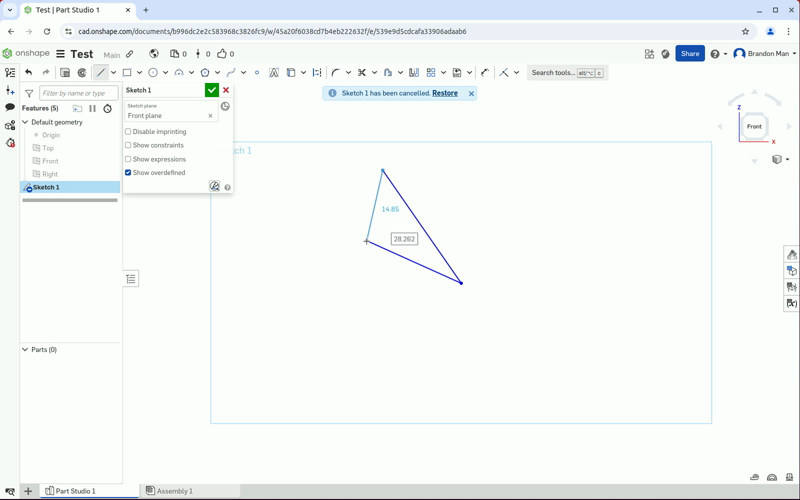
click(366, 240)
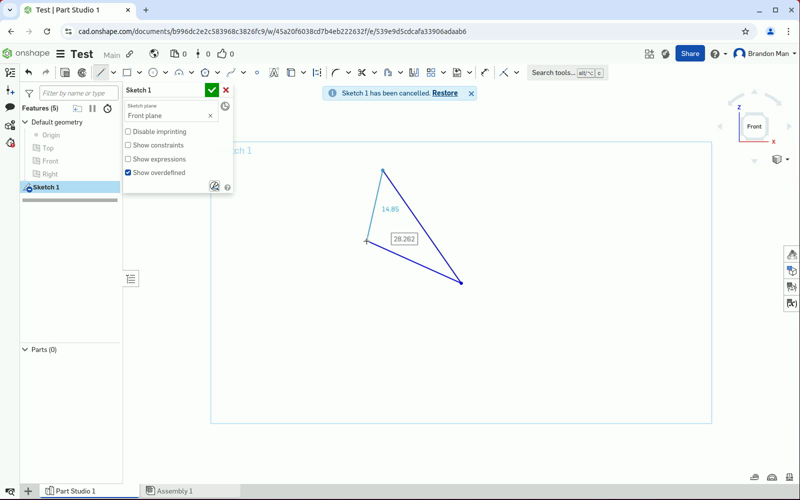
key(esc)
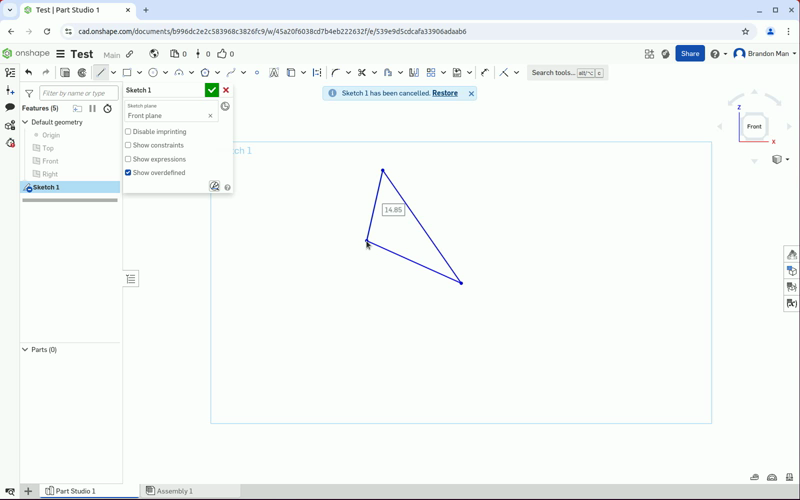
mouse_move(430, 259)
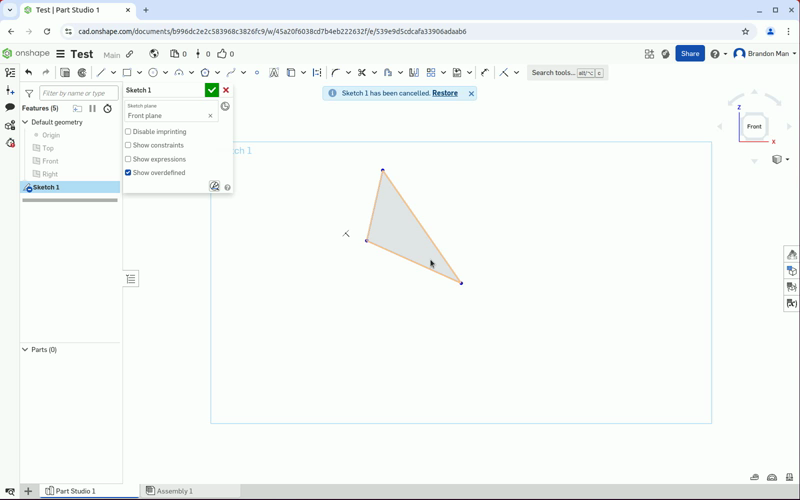
click(430, 259)
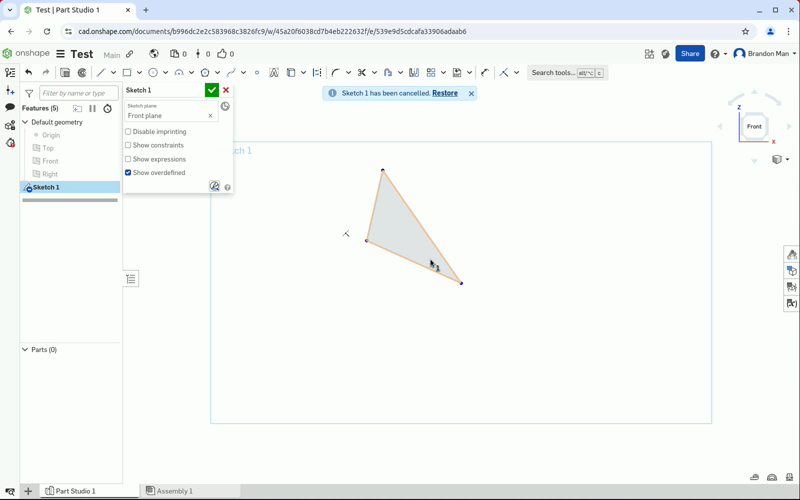
mouse_move(73, 352)
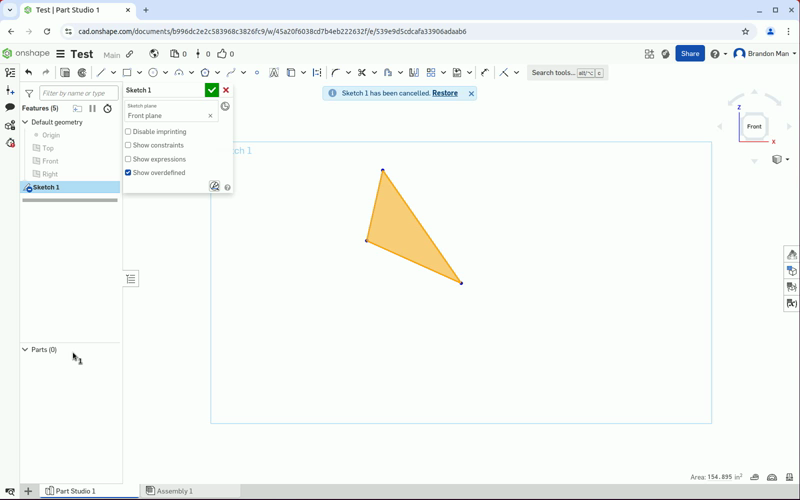
key(shift+y)
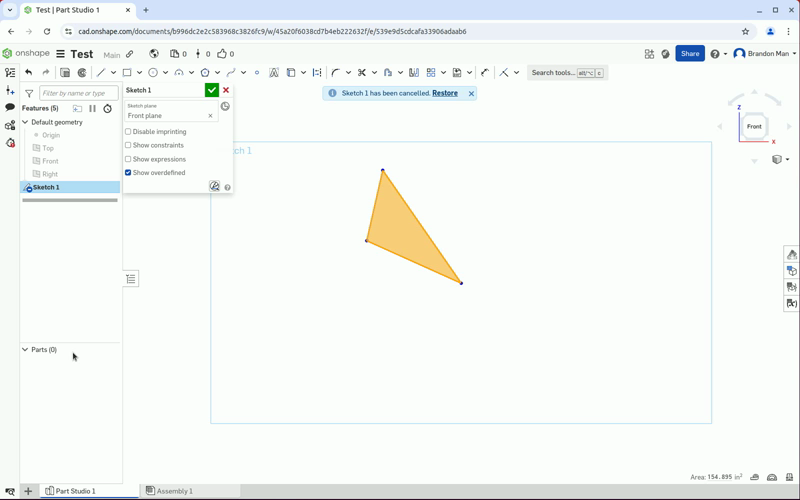
key(shift+e)
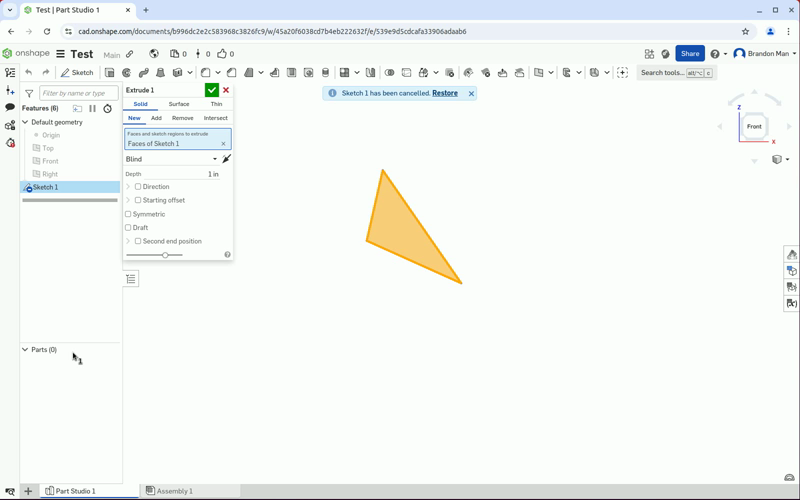
mouse_move(143, 106)
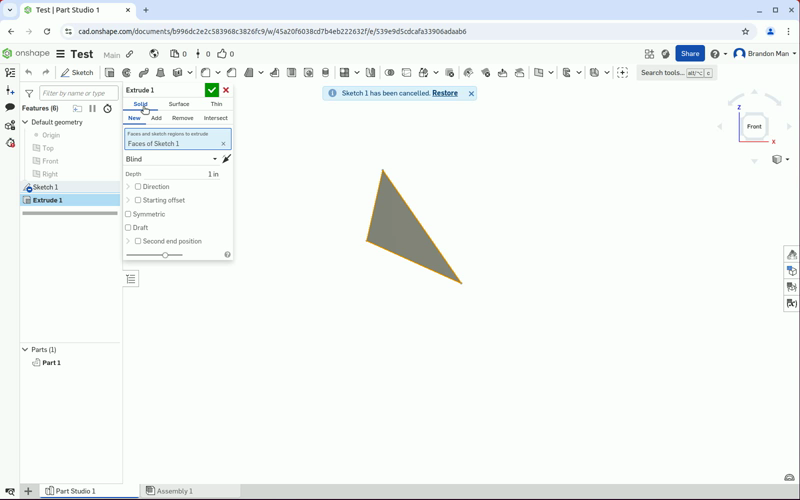
click(143, 106)
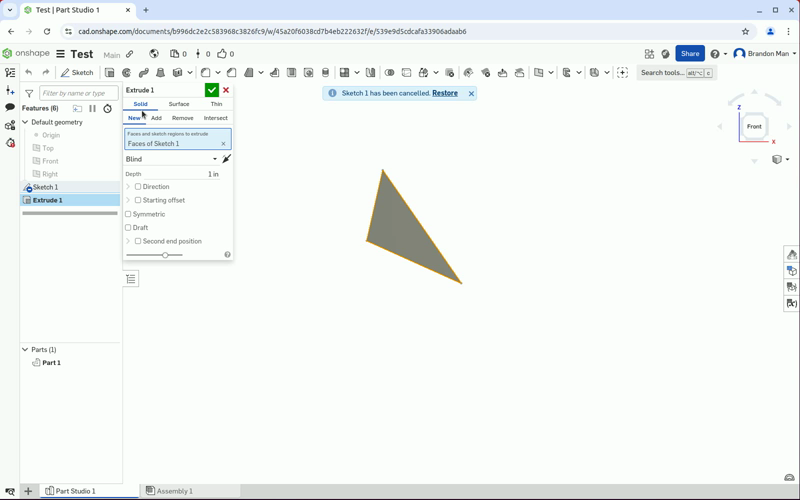
mouse_move(137, 120)
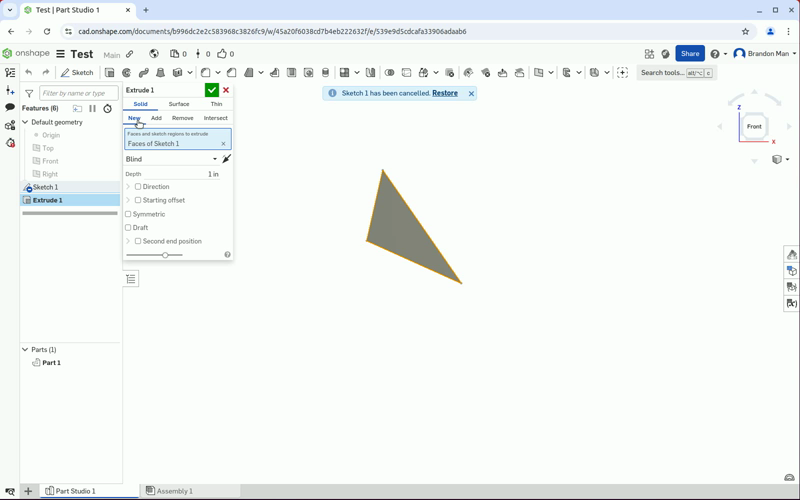
click(137, 120)
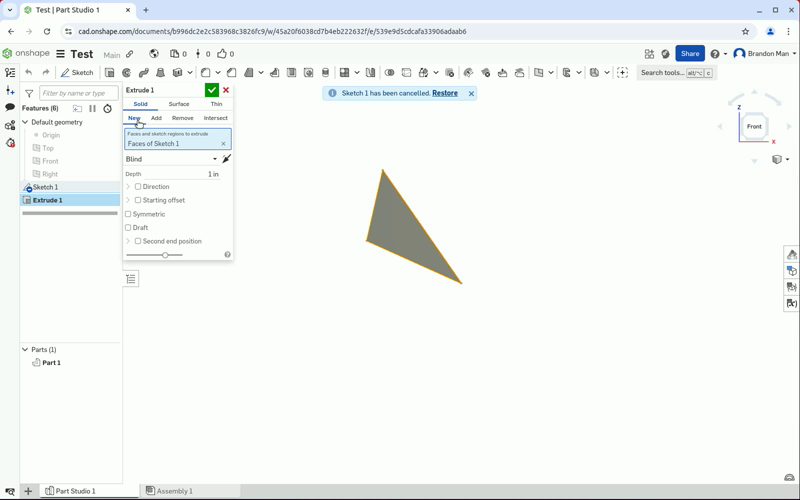
key(tab, 4)
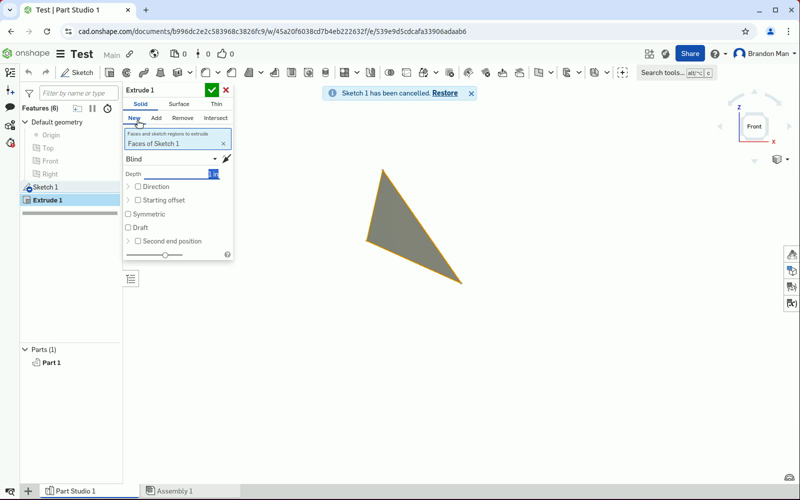
text(5.536)
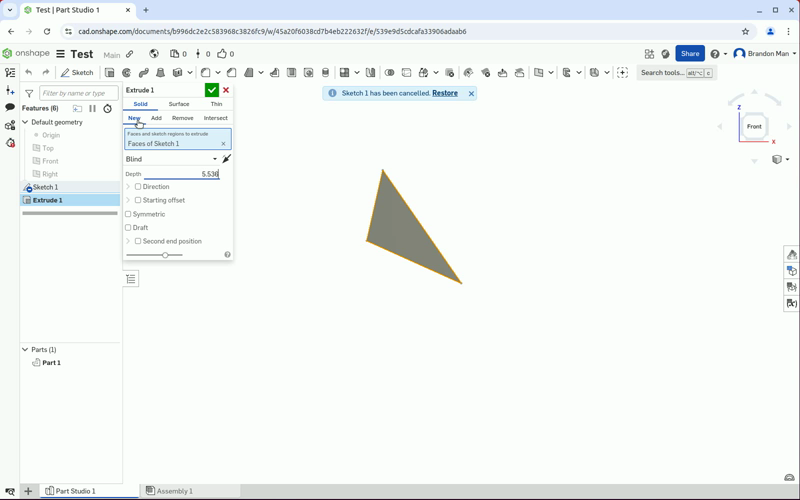
key(enter)
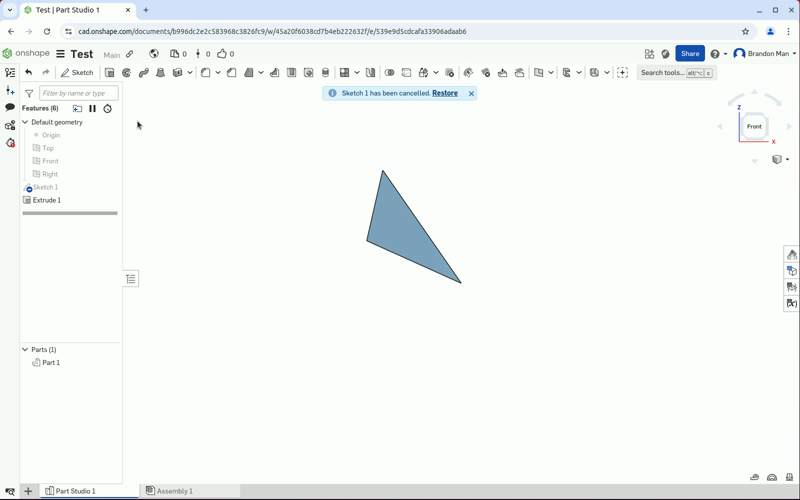
key(shift+h)
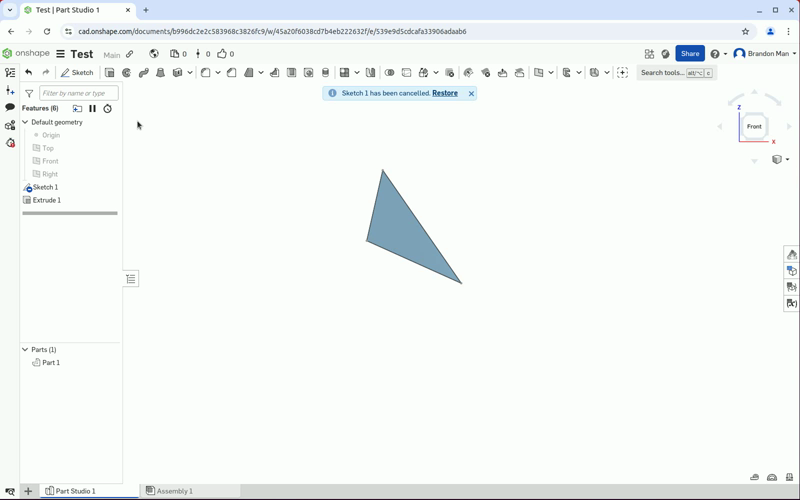
key(shift+h)
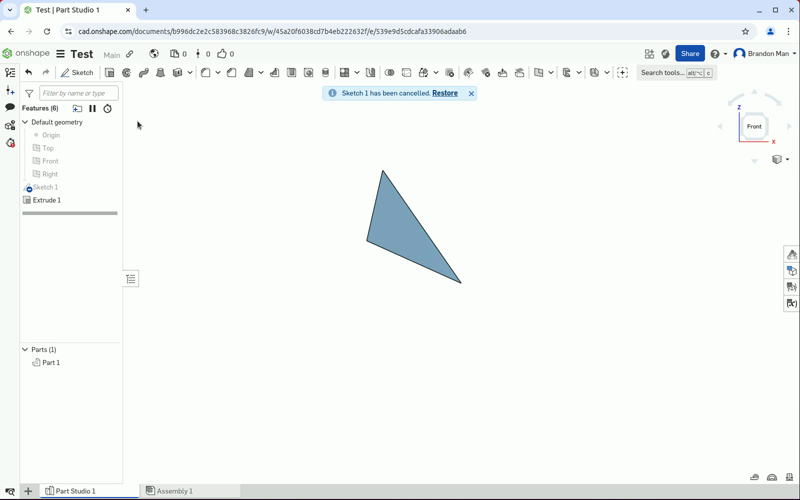
mouse_move(73, 189)
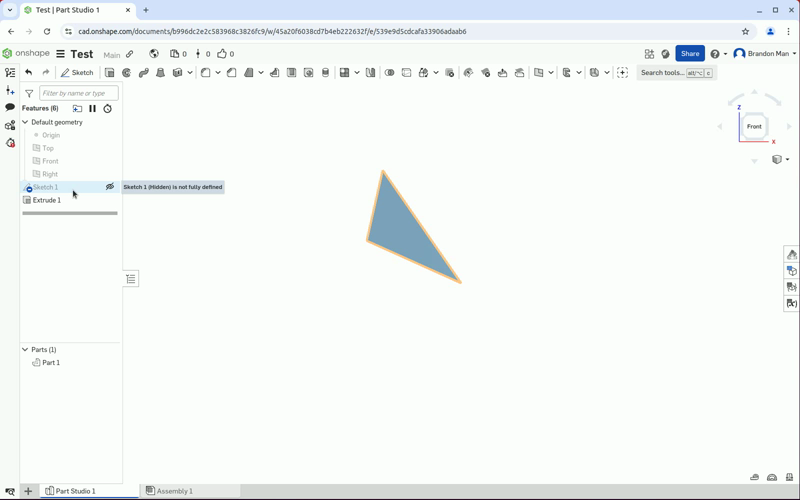
click(73, 189)
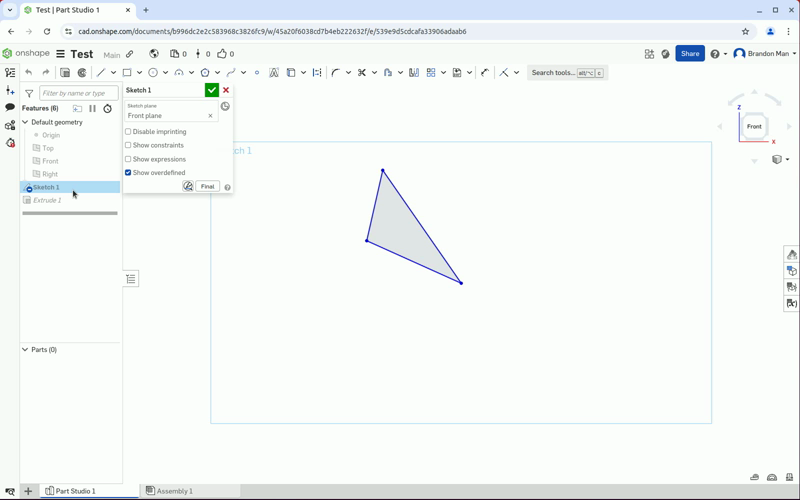
mouse_move(229, 92)
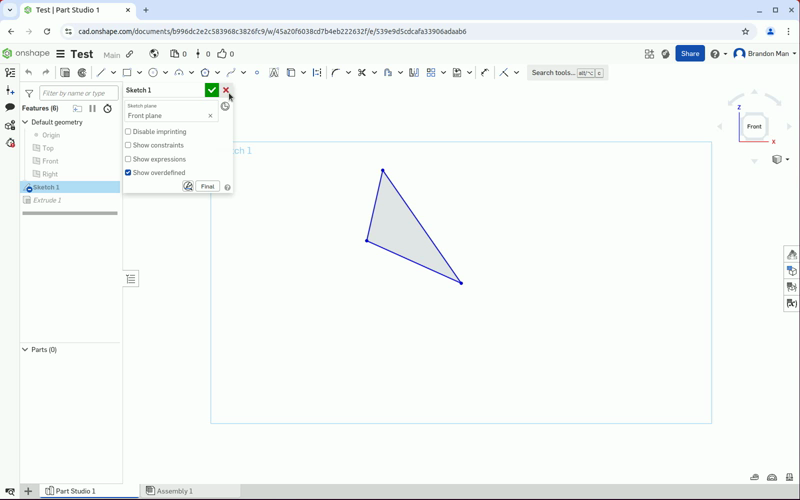
click(229, 92)
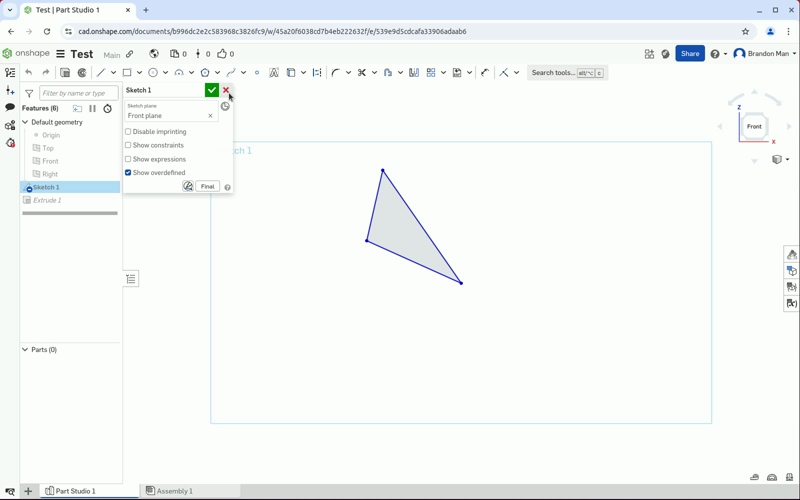
key(shift+s)
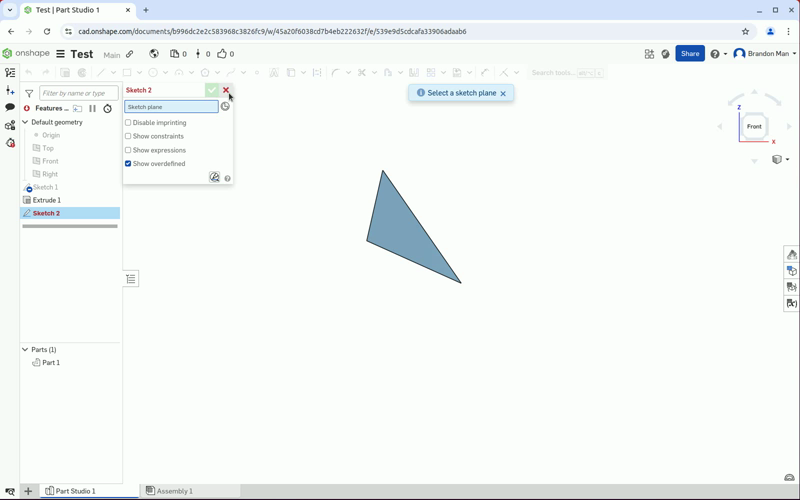
mouse_move(73, 163)
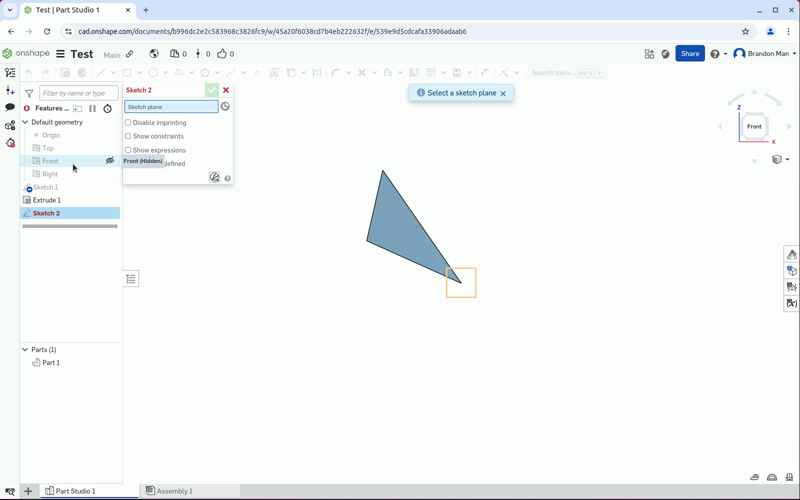
click(73, 163)
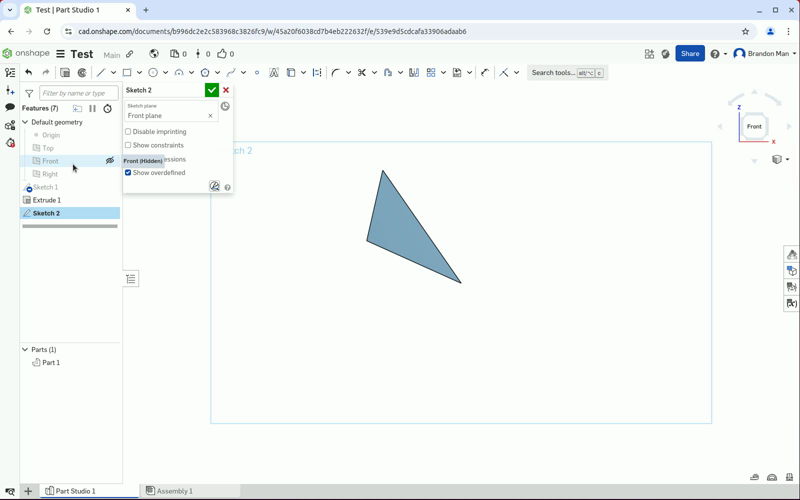
mouse_move(73, 352)
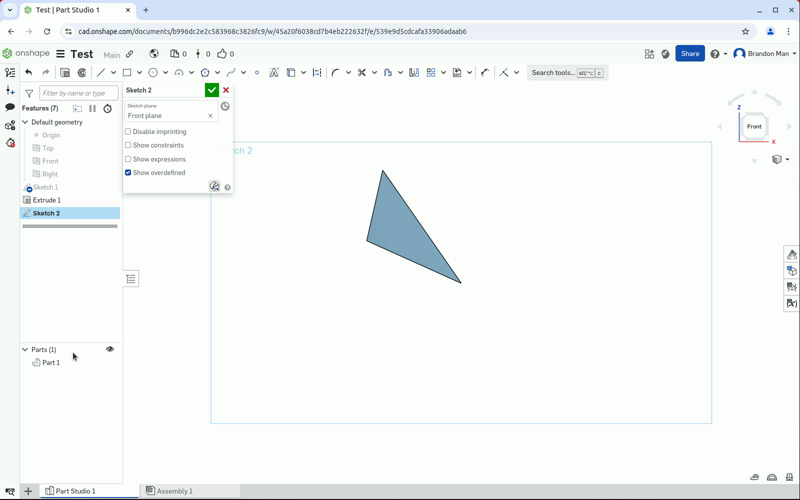
key(y)
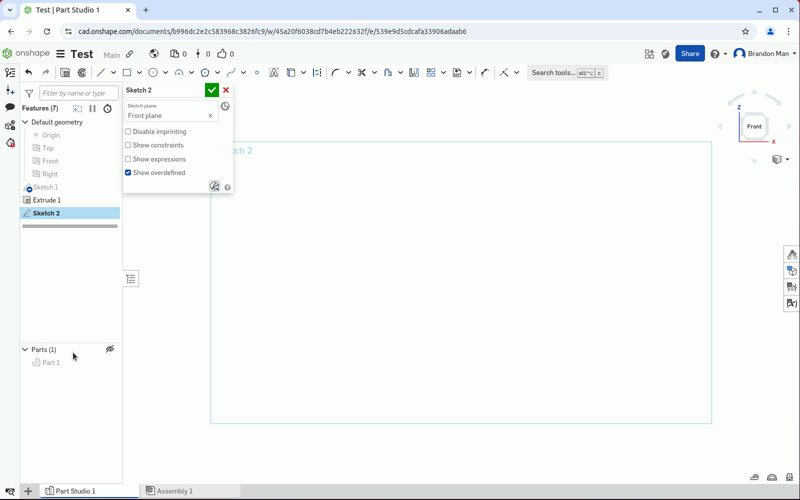
key(l)
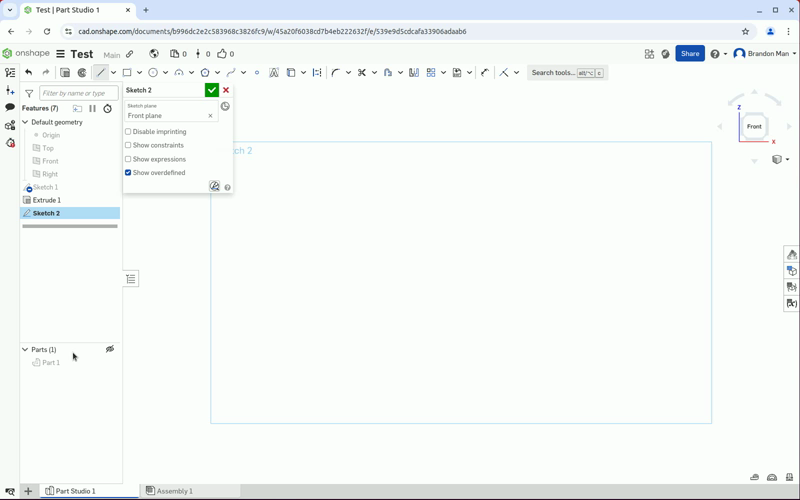
key_down(shift)
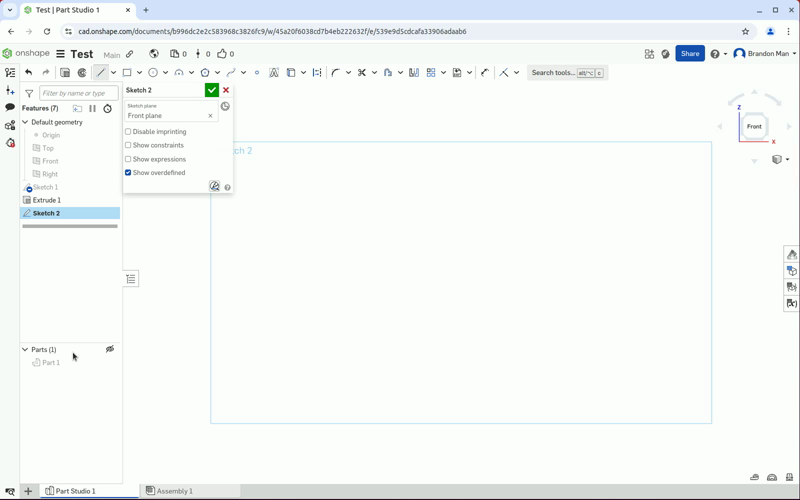
mouse_move(460, 282)
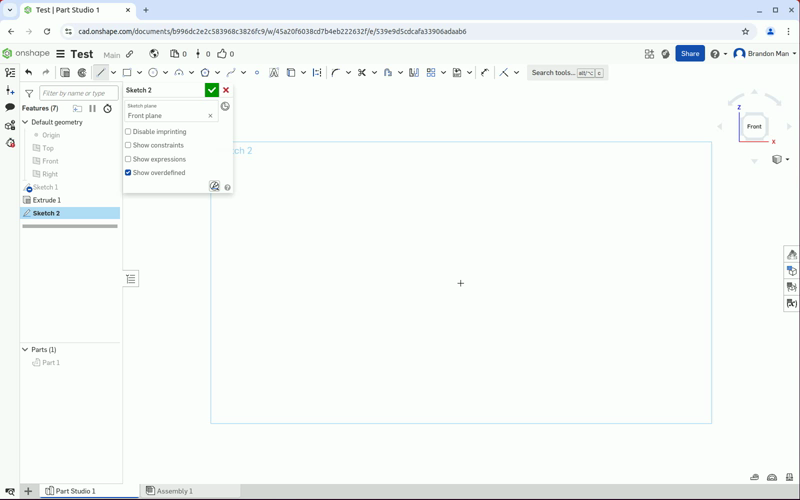
click(460, 282)
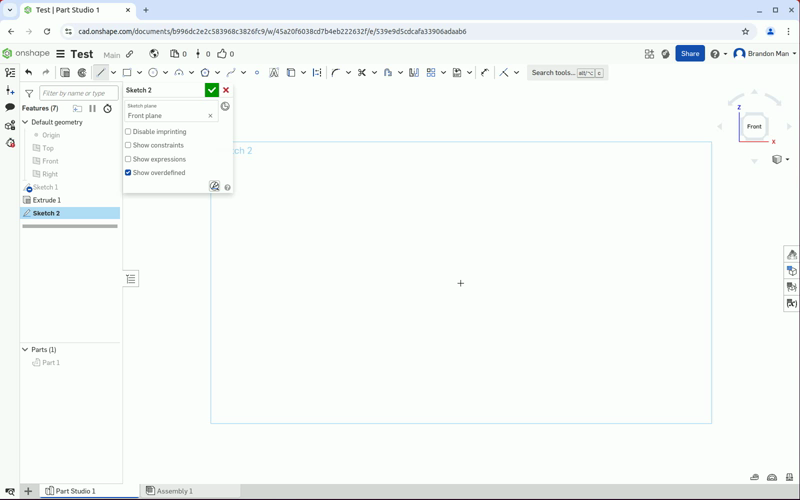
key_up(shift)
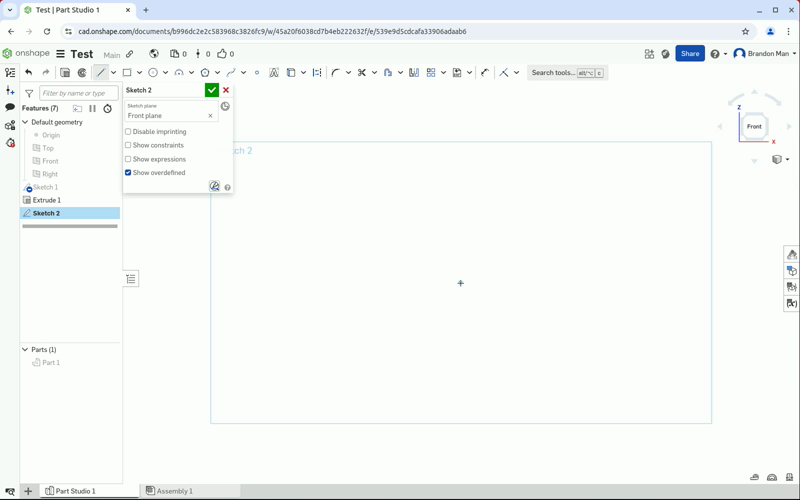
key_down(shift)
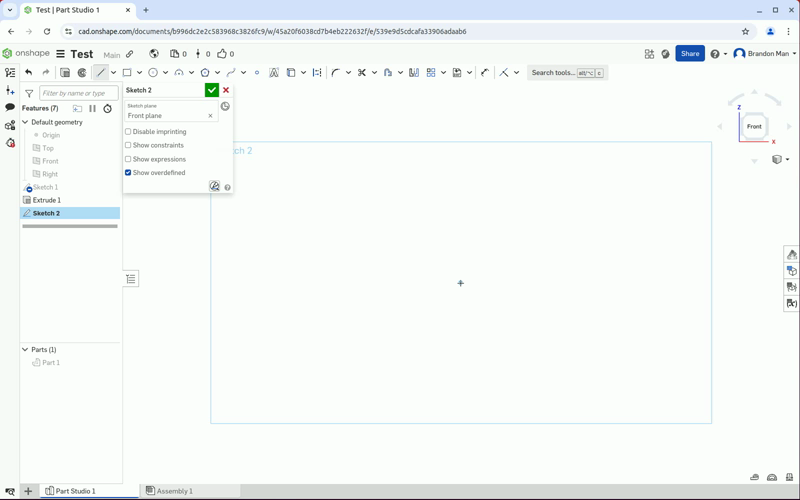
mouse_move(490, 282)
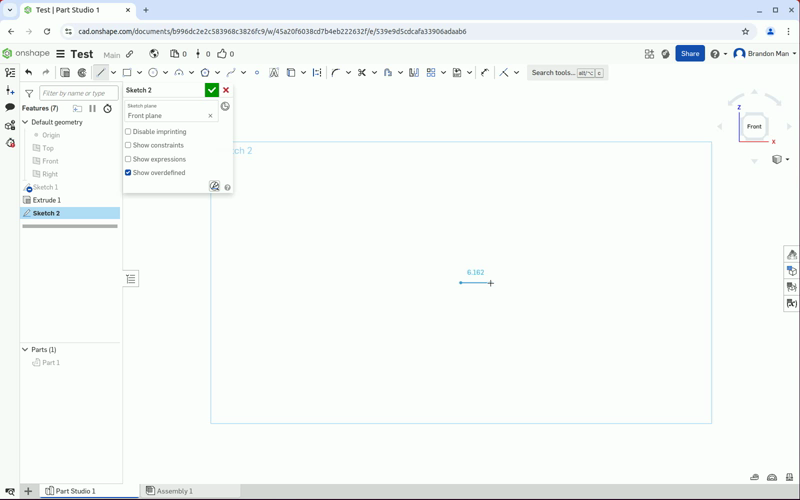
mouse_move(496, 282)
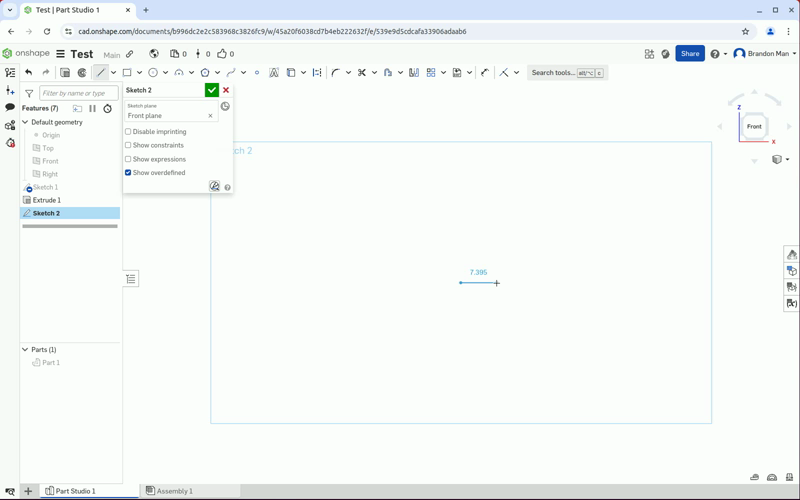
click(496, 282)
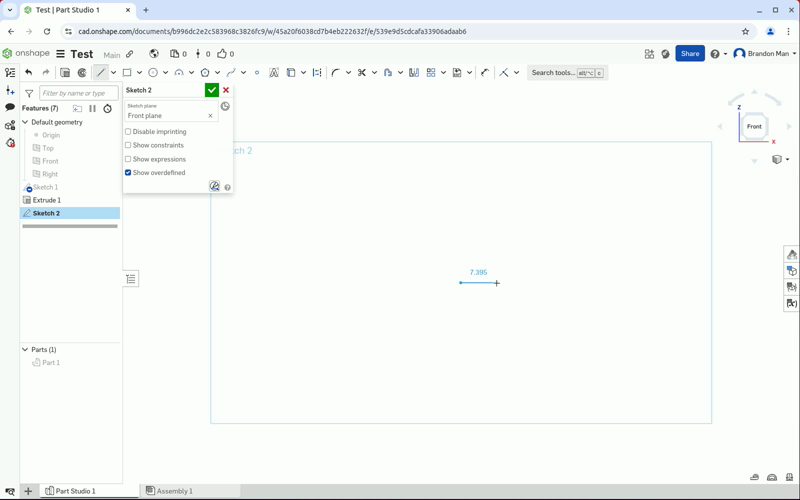
key_up(shift)
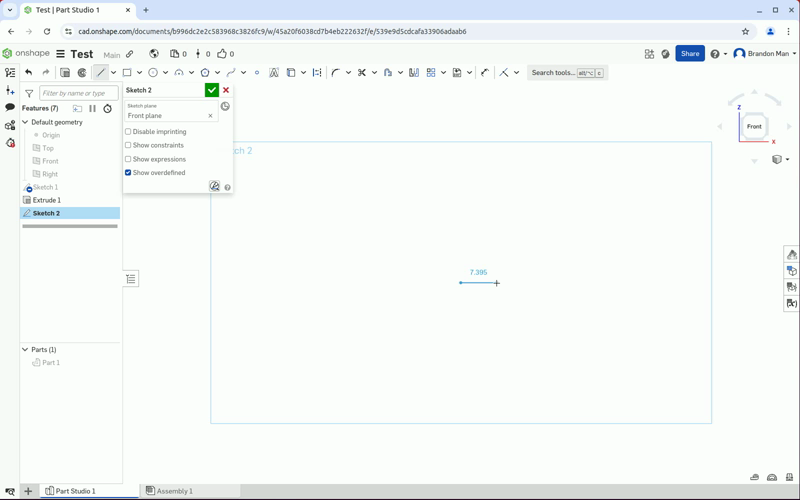
key_down(shift)
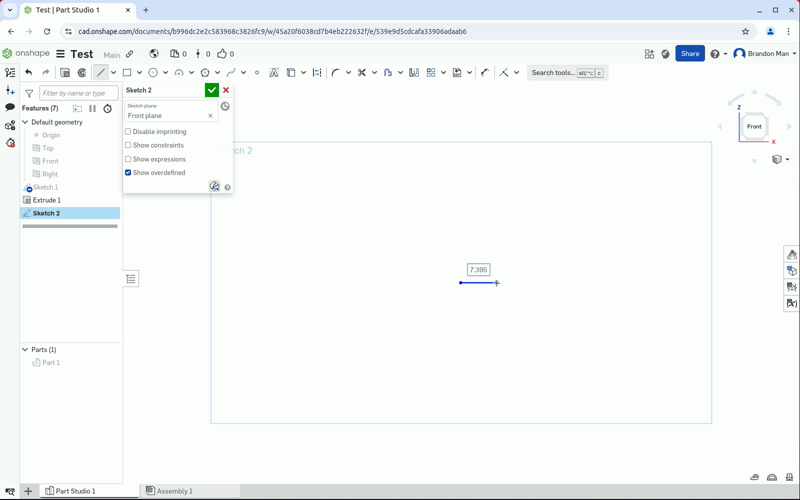
mouse_move(526, 282)
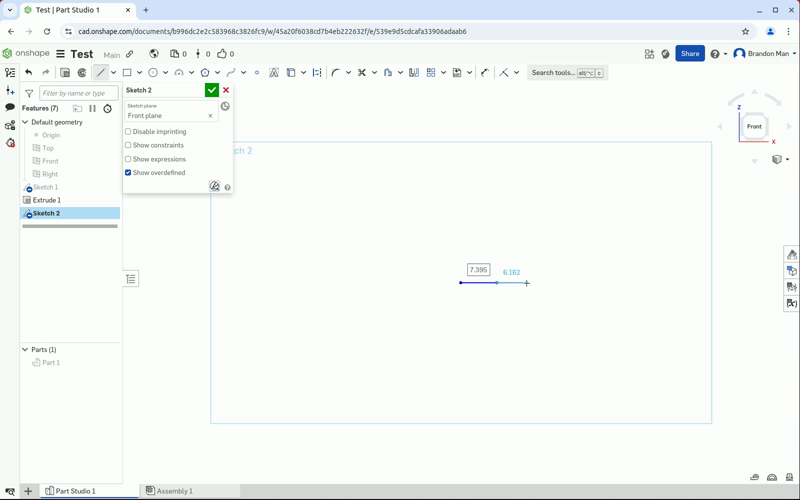
mouse_move(496, 246)
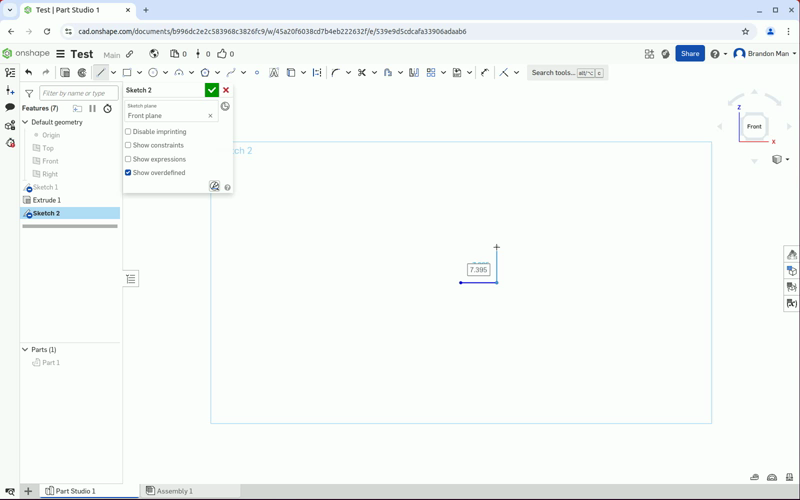
click(496, 246)
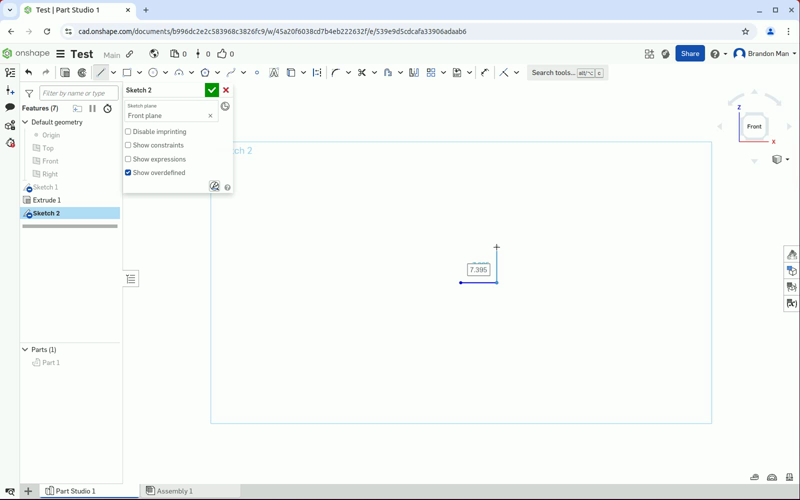
key_up(shift)
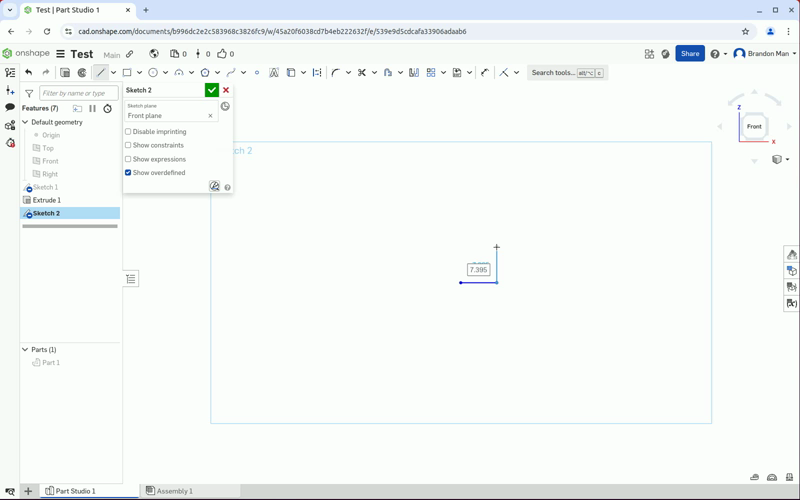
key_down(shift)
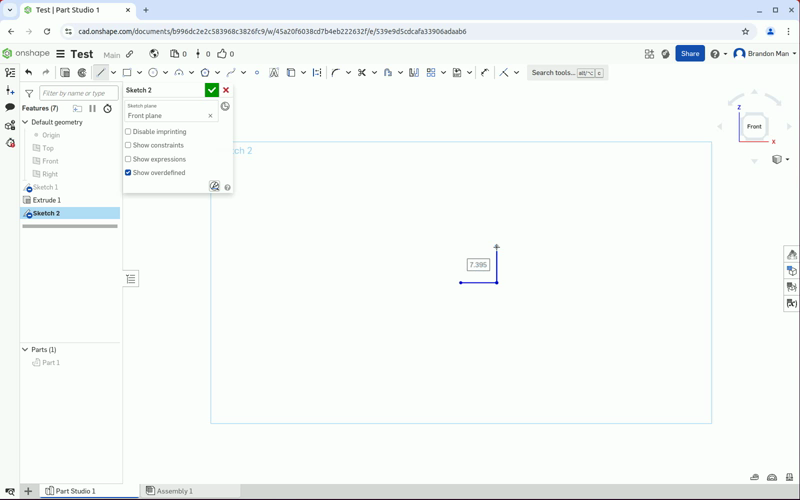
mouse_move(526, 246)
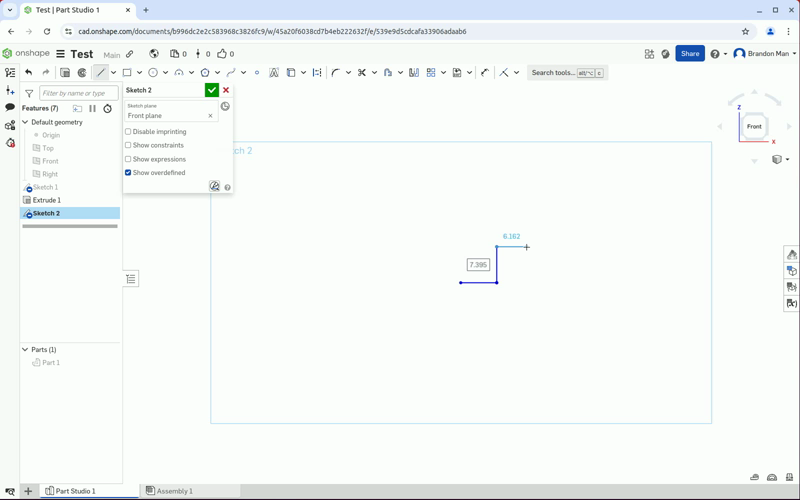
mouse_move(460, 246)
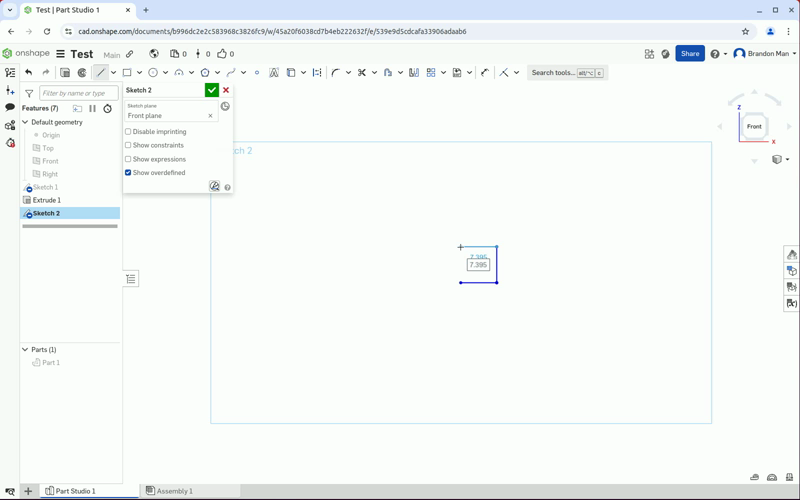
click(460, 246)
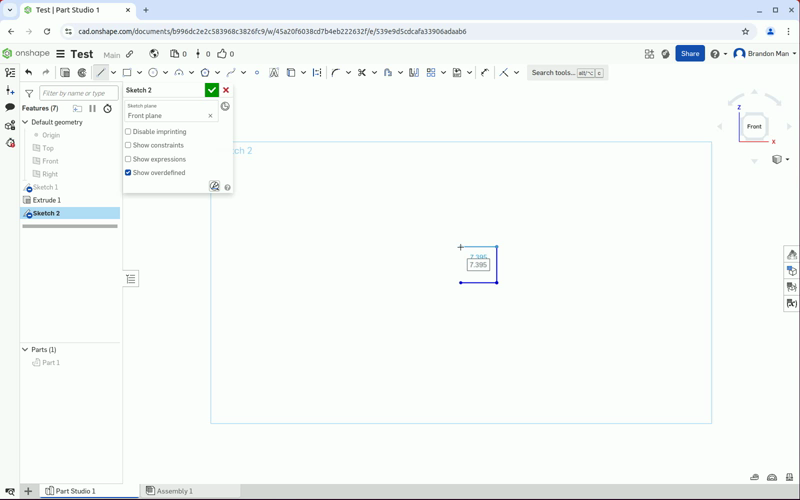
key_up(shift)
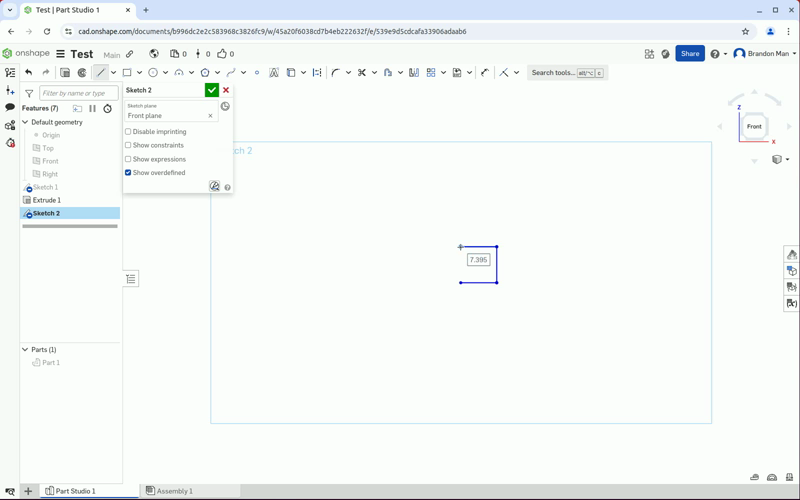
mouse_move(490, 246)
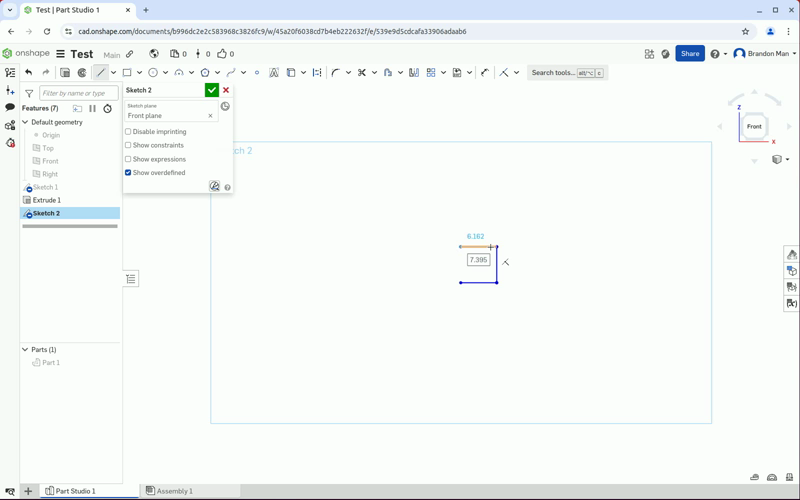
key_down(shift)
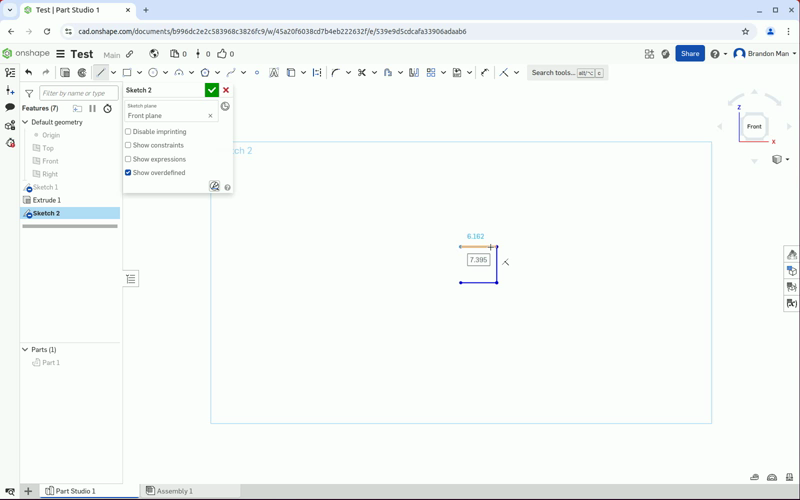
mouse_move(460, 282)
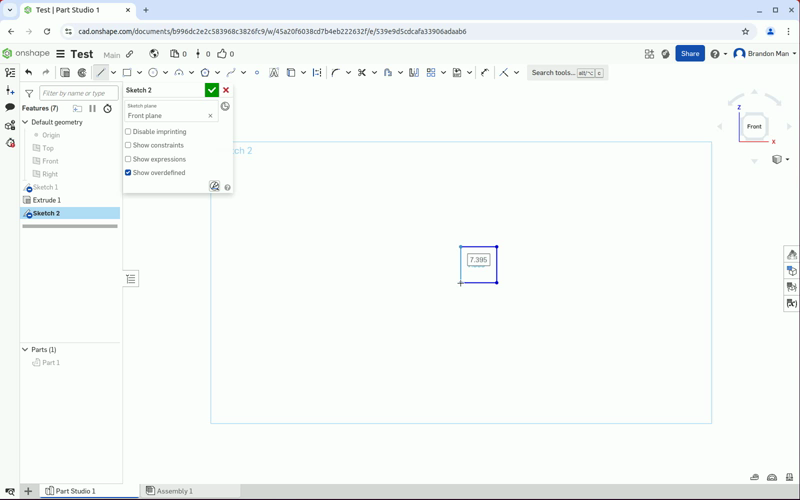
key_up(shift)
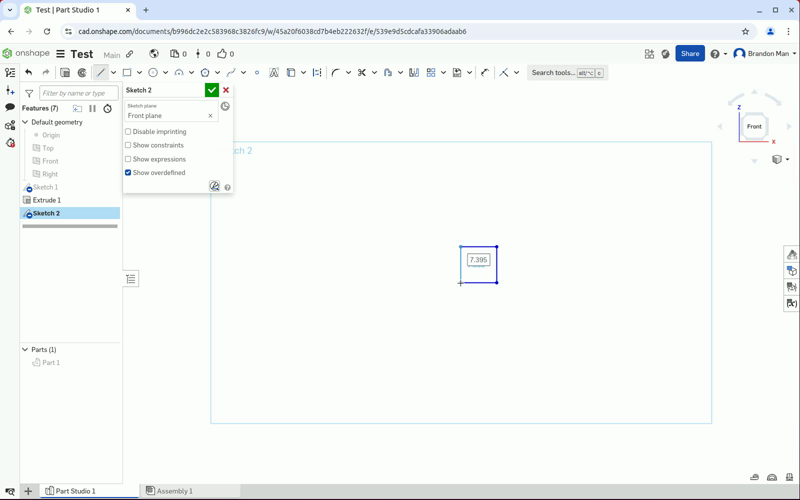
click(460, 282)
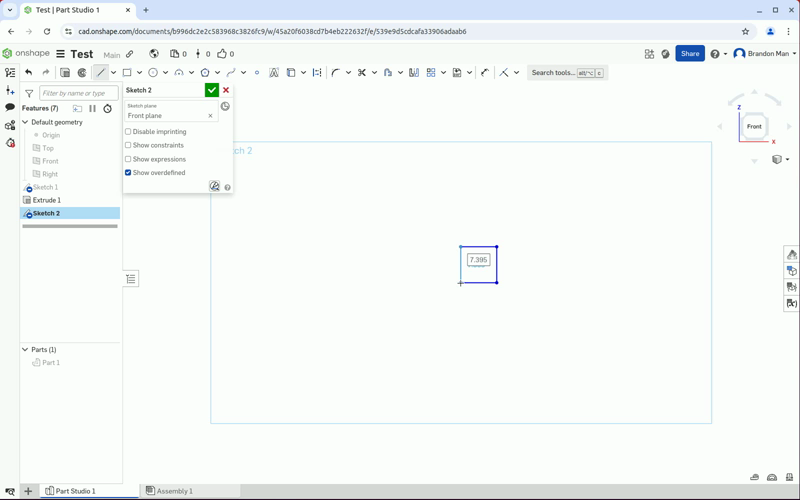
key(esc)
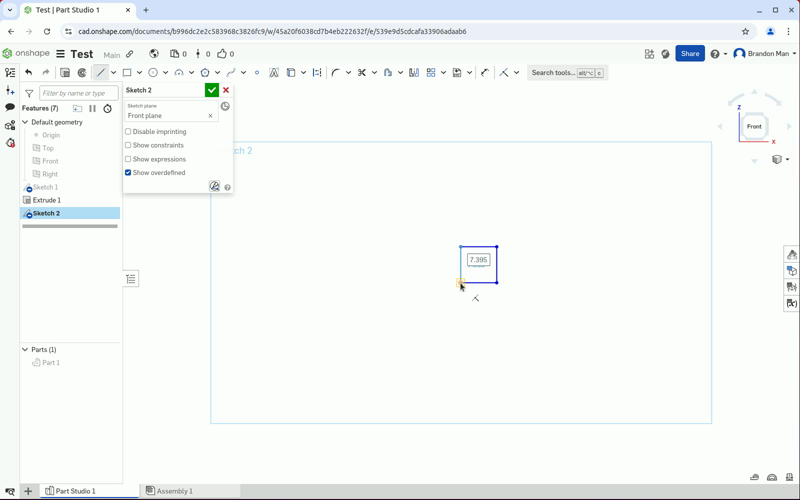
mouse_move(492, 276)
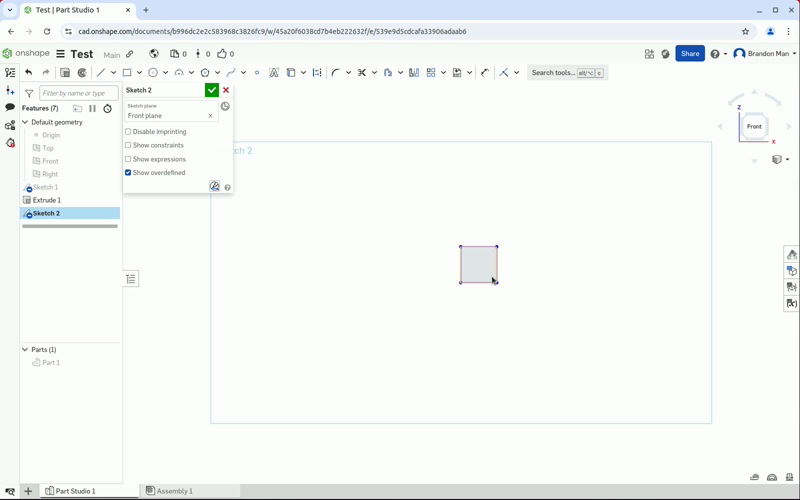
scroll(6)
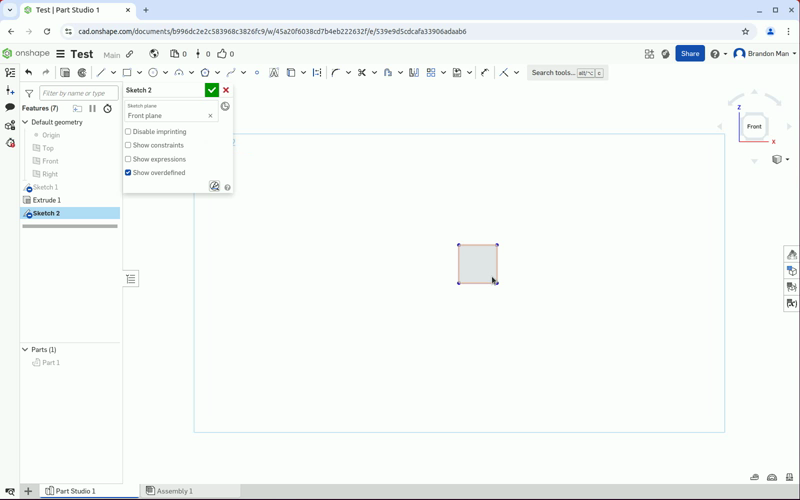
scroll(6)
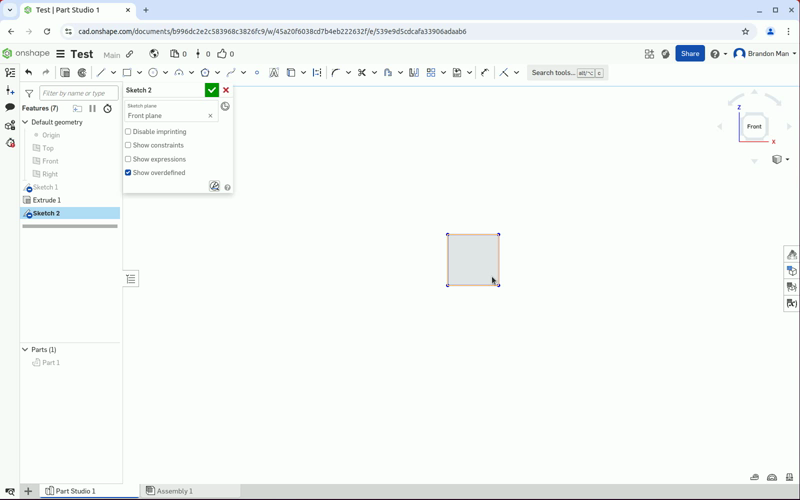
scroll(6)
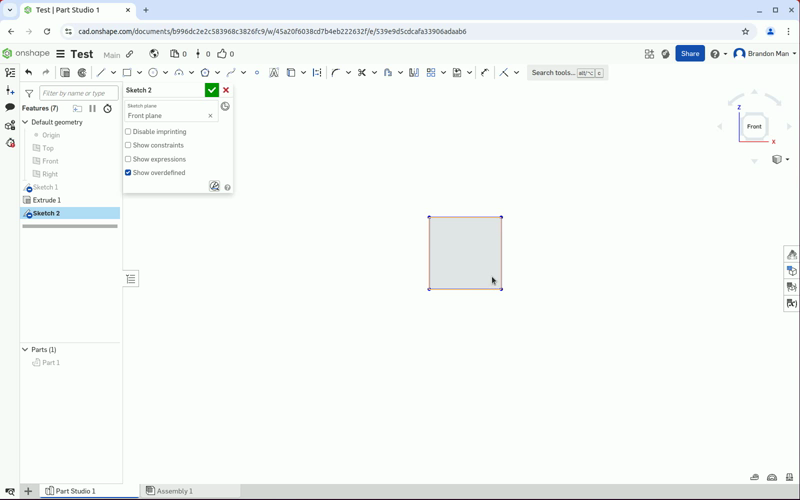
scroll(6)
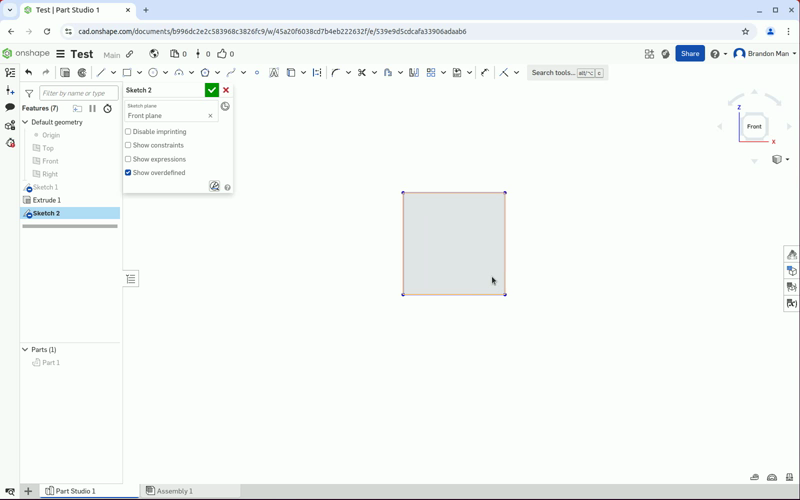
scroll(6)
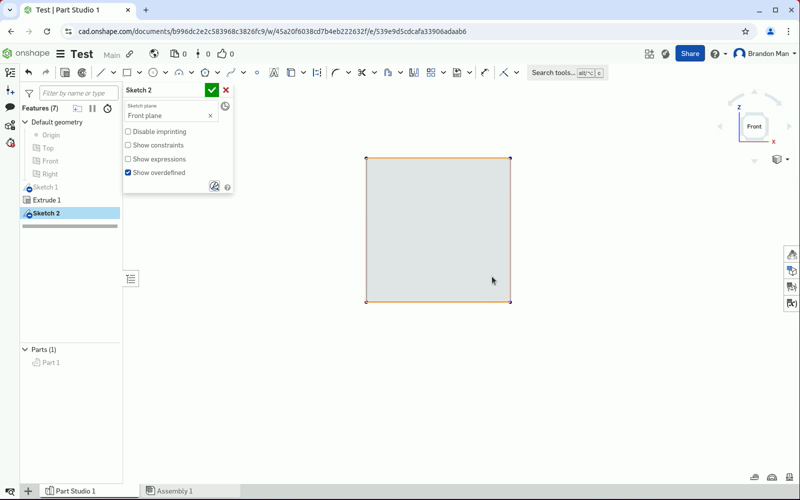
scroll(6)
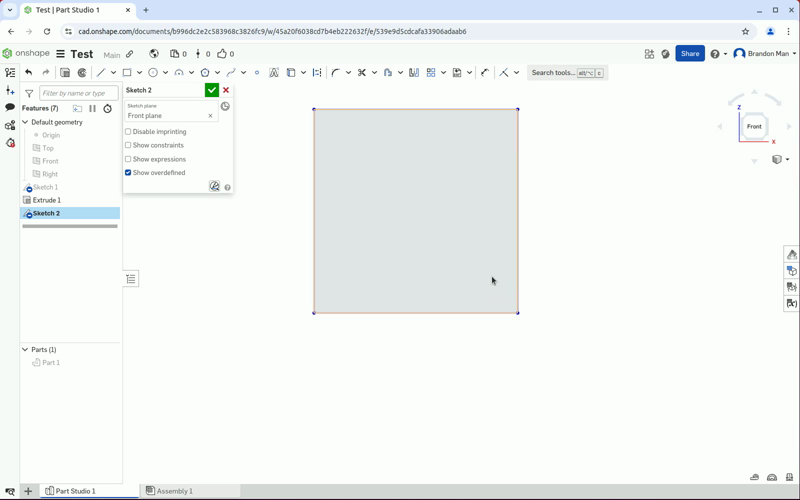
scroll(6)
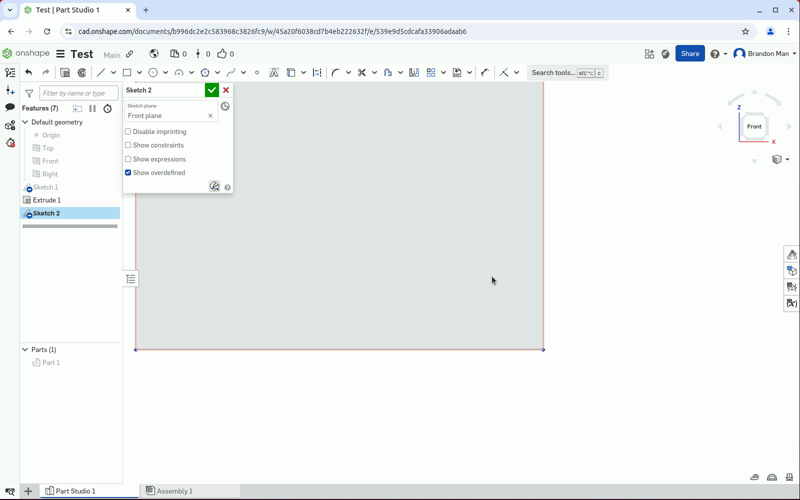
click(492, 276)
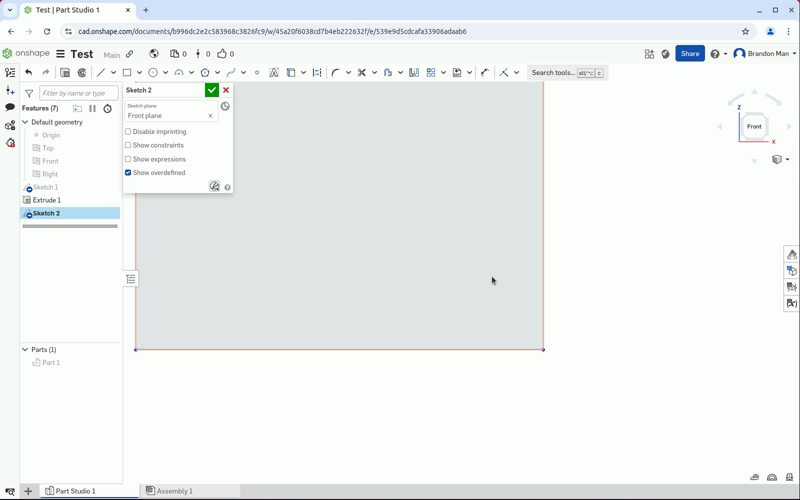
scroll(-6)
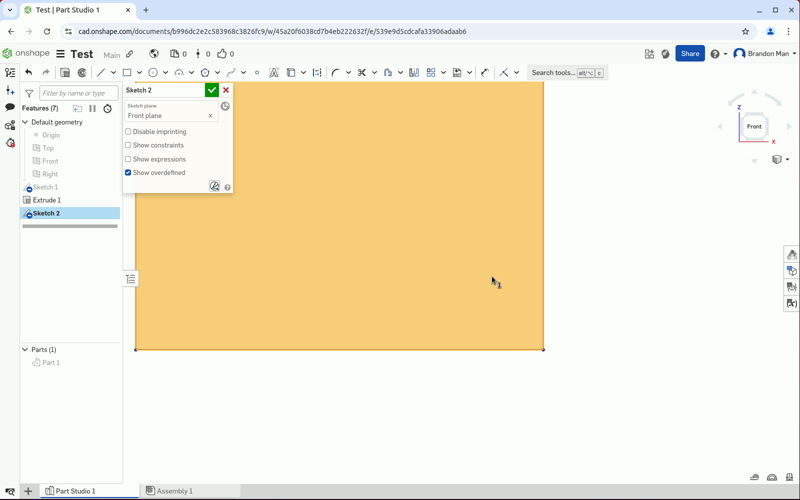
scroll(-6)
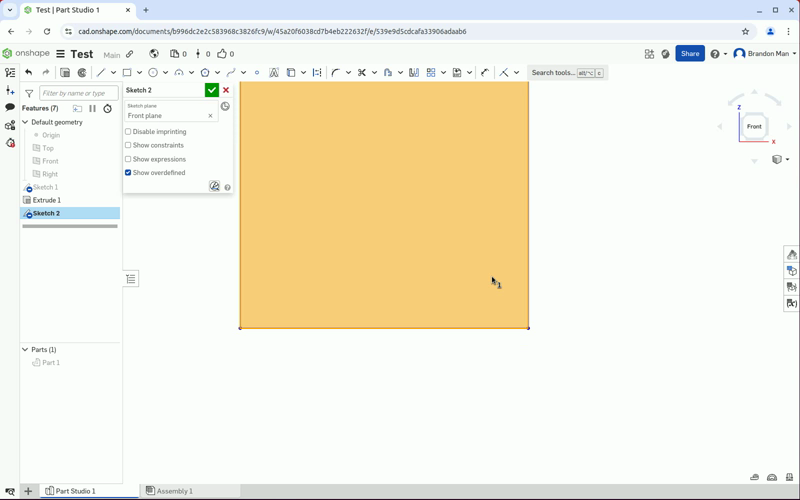
scroll(-6)
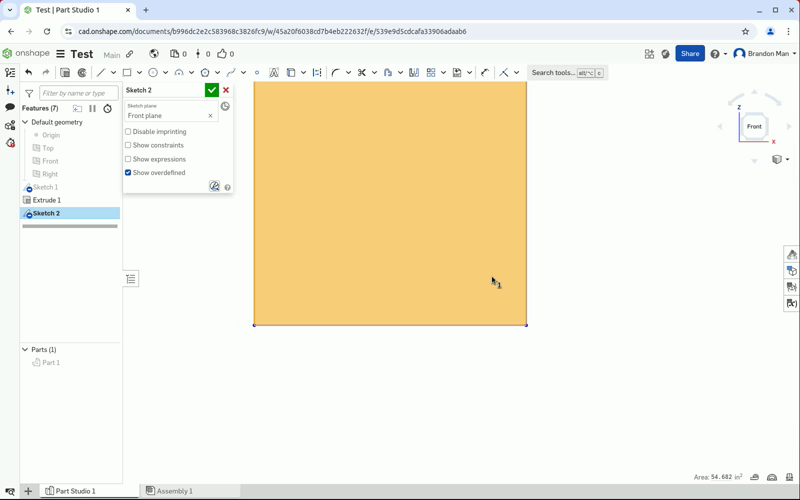
scroll(-6)
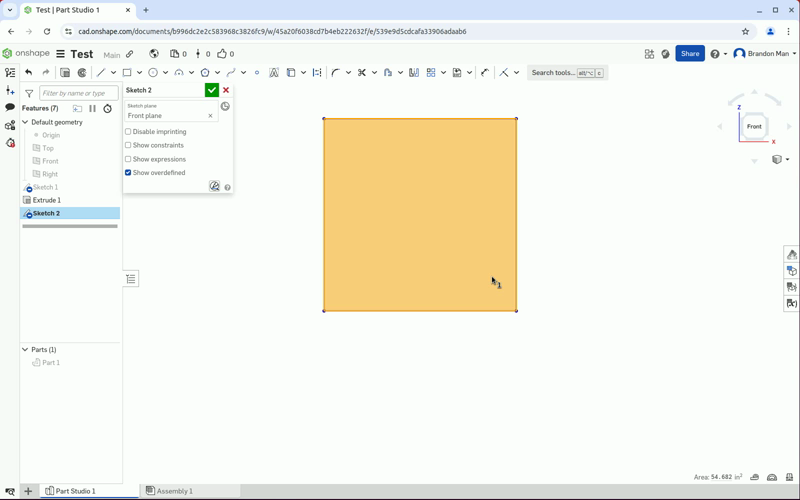
scroll(-6)
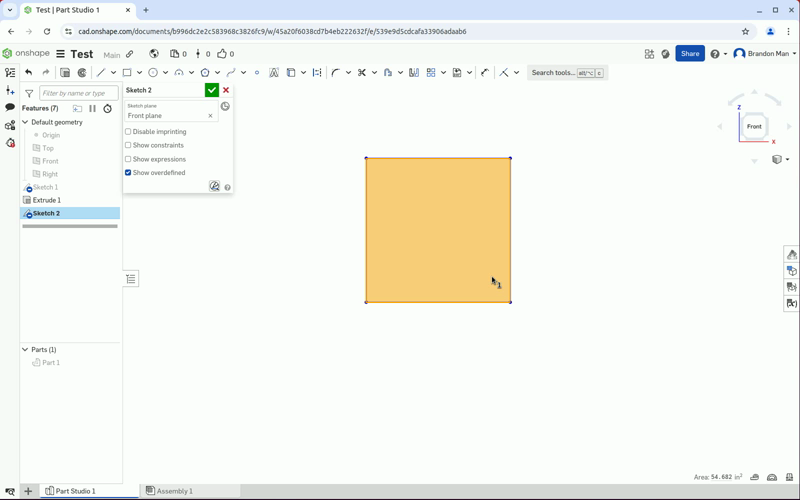
scroll(-6)
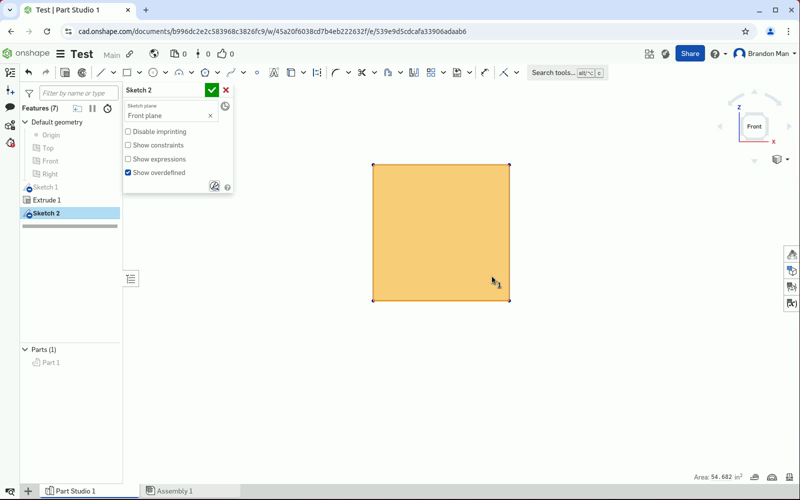
scroll(-6)
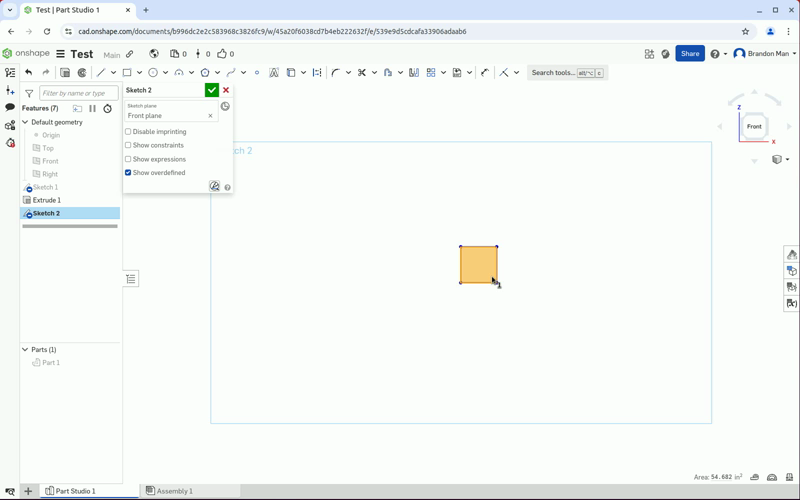
mouse_move(73, 352)
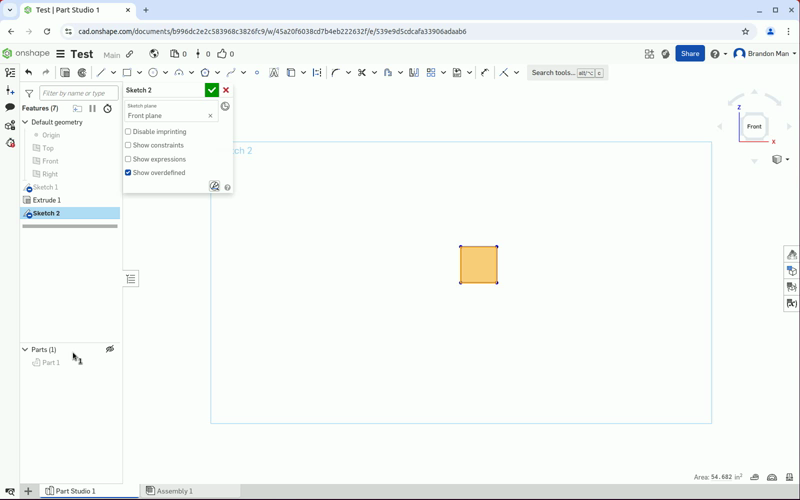
key(shift+y)
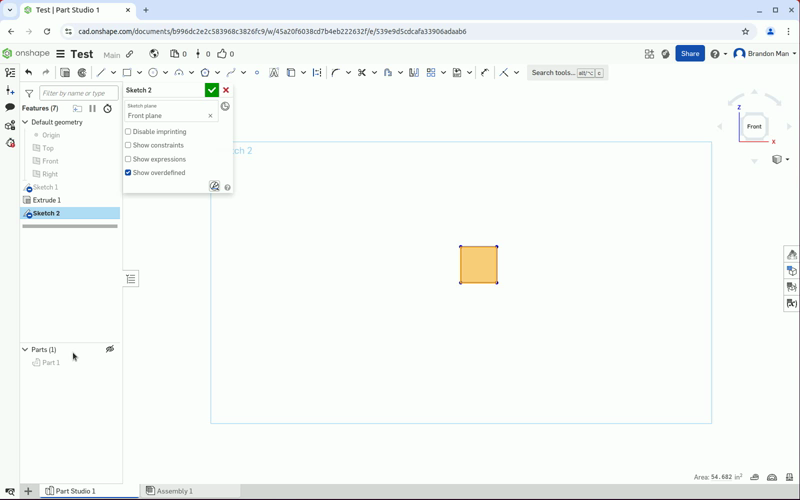
key(shift+e)
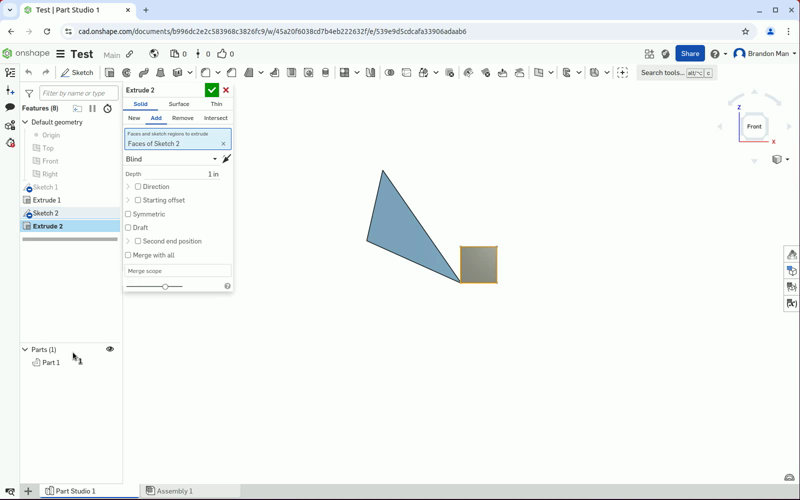
mouse_move(143, 106)
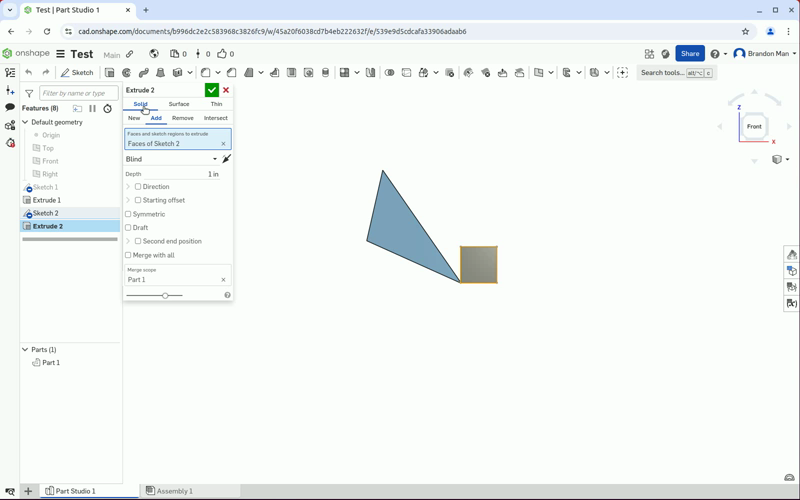
click(143, 106)
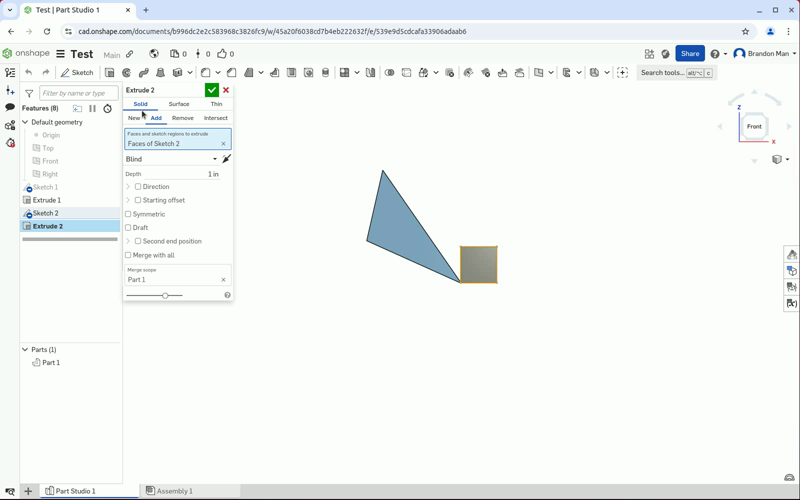
mouse_move(137, 120)
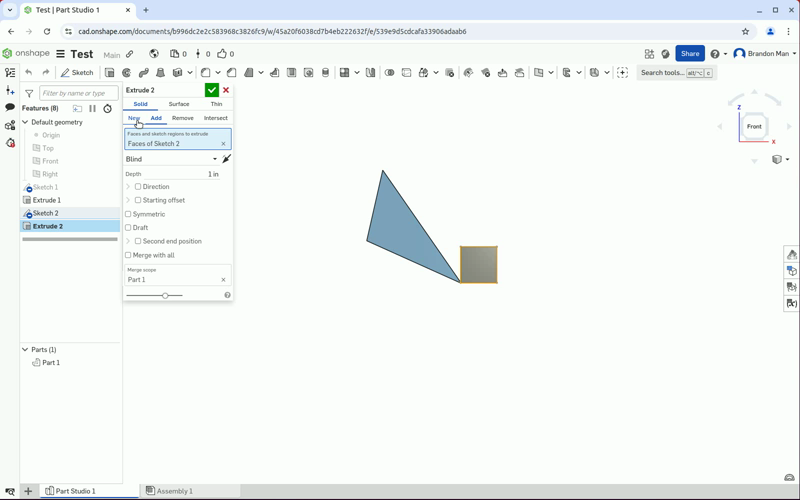
click(137, 120)
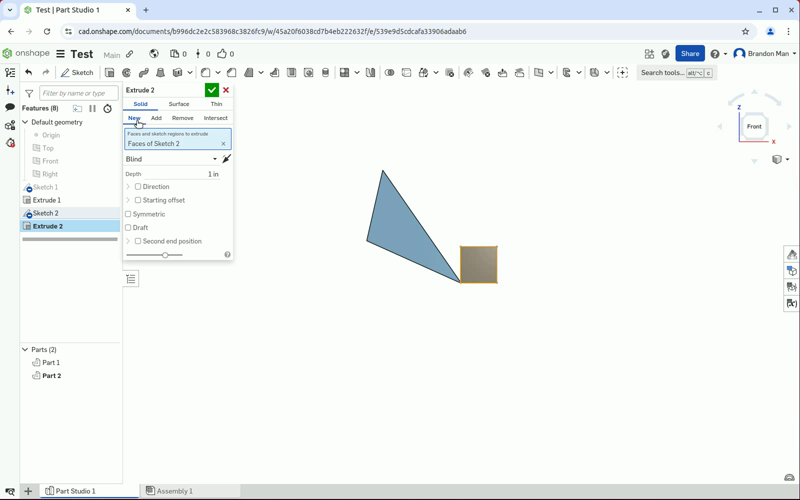
key(tab, 4)
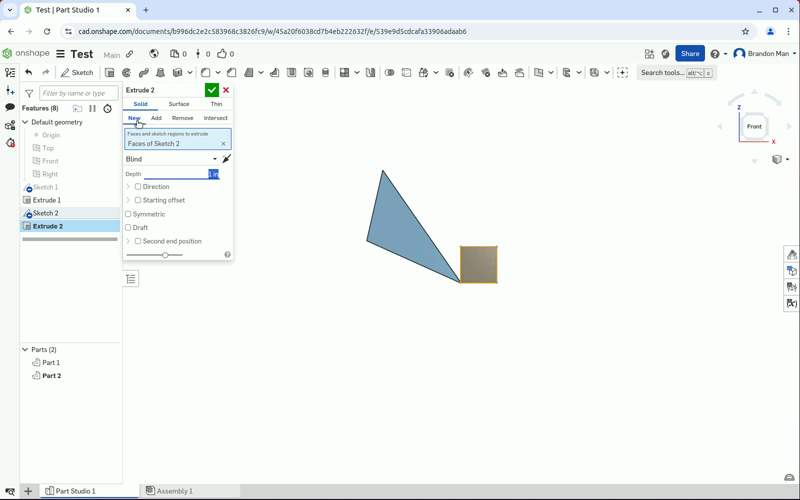
text(7.221)
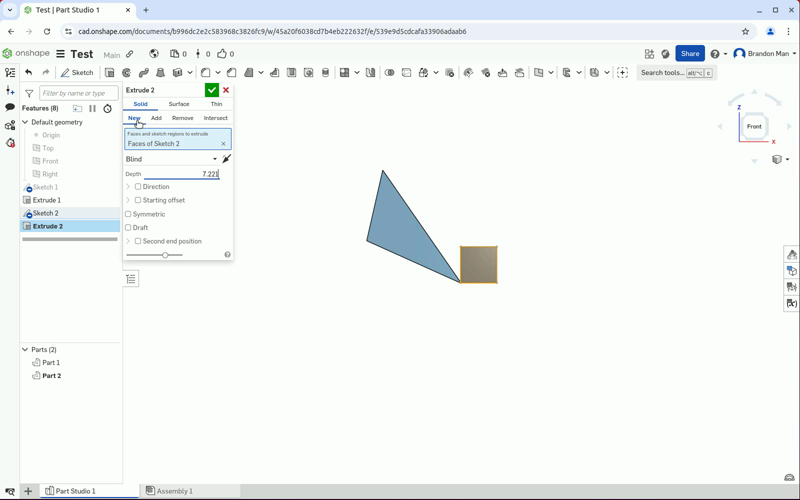
key(enter)
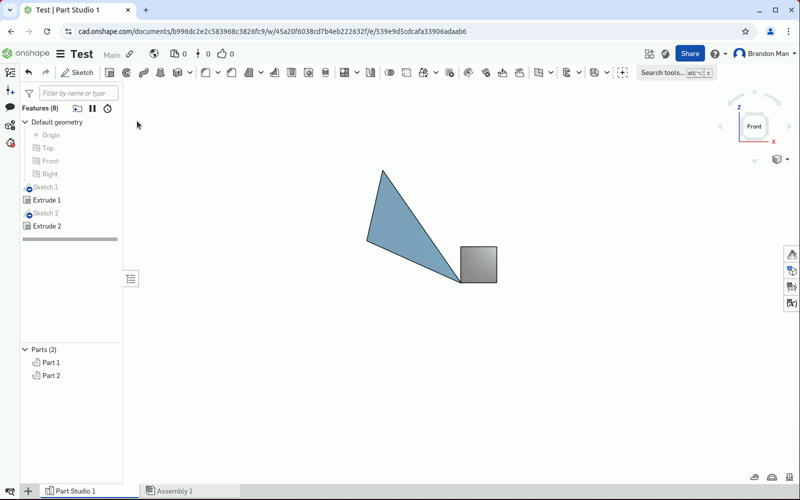
key(shift+h)
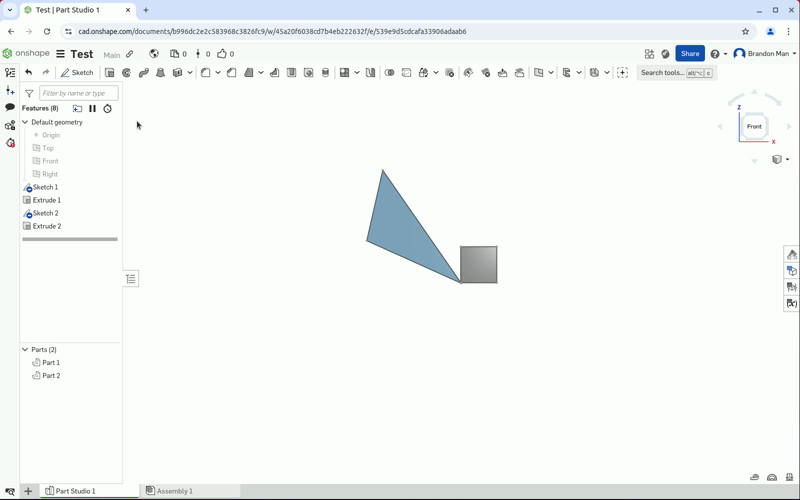
key(shift+h)
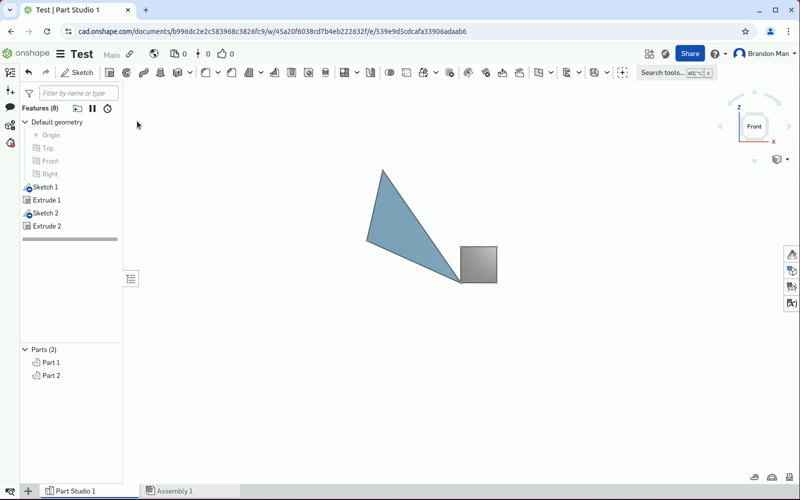
key(shift+7)
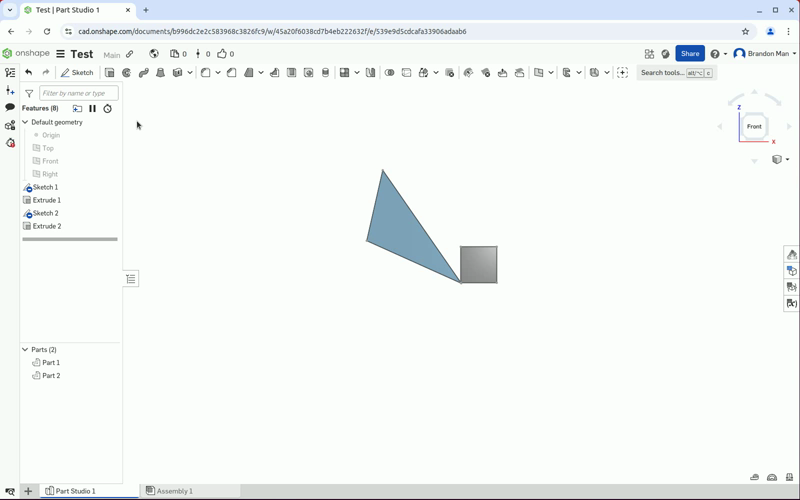
key(left, 2)
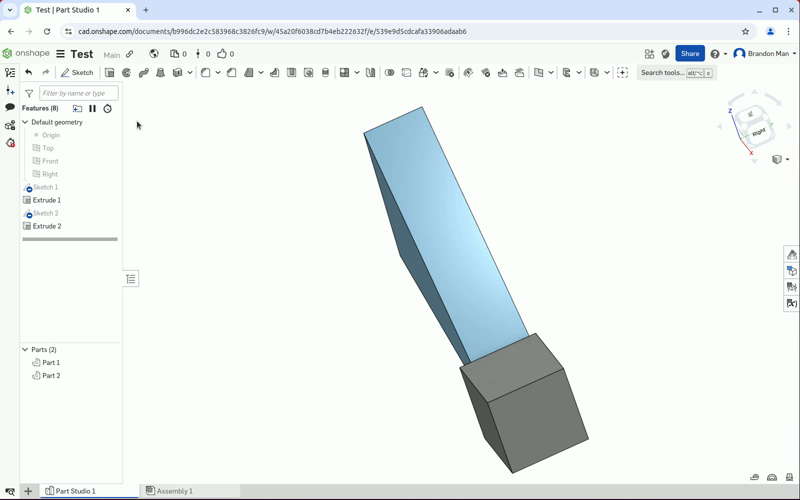
key(down, 2)
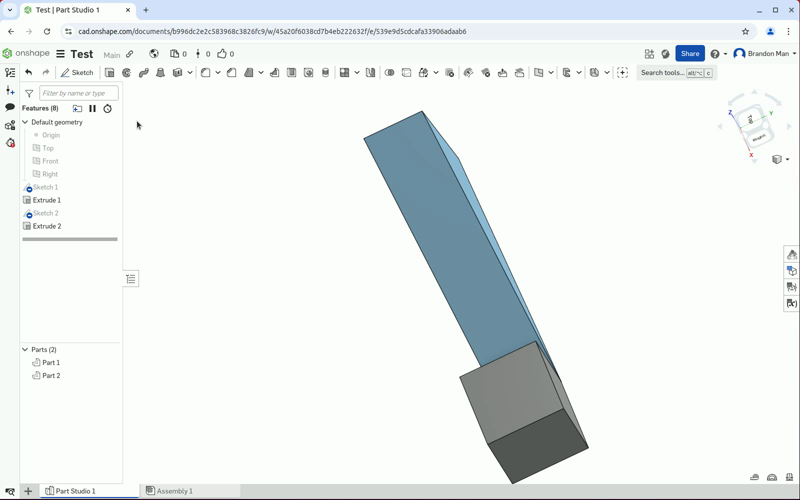
key(up, 2)
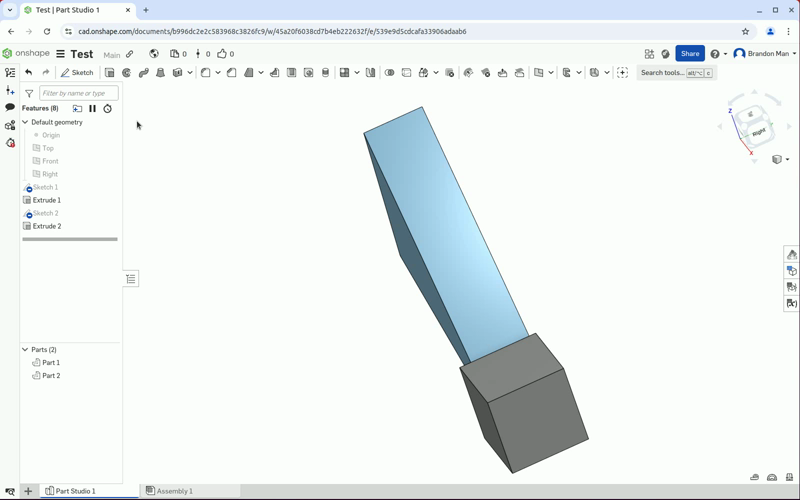
key(right, 2)
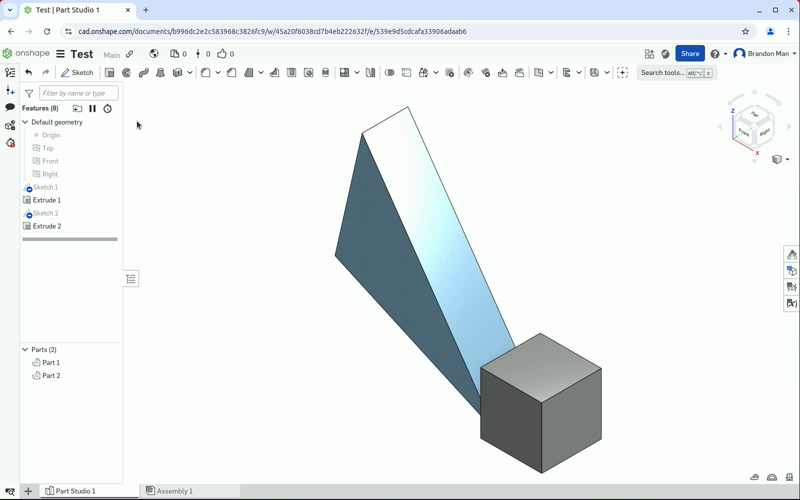
mouse_move(73, 189)
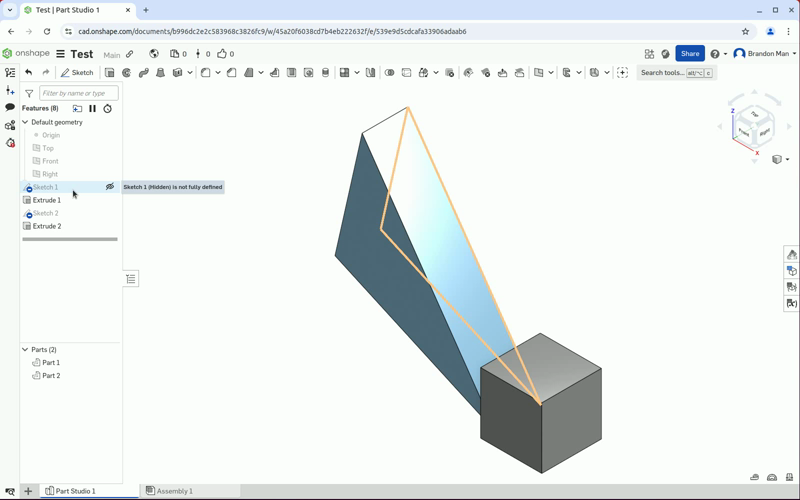
click(73, 189)